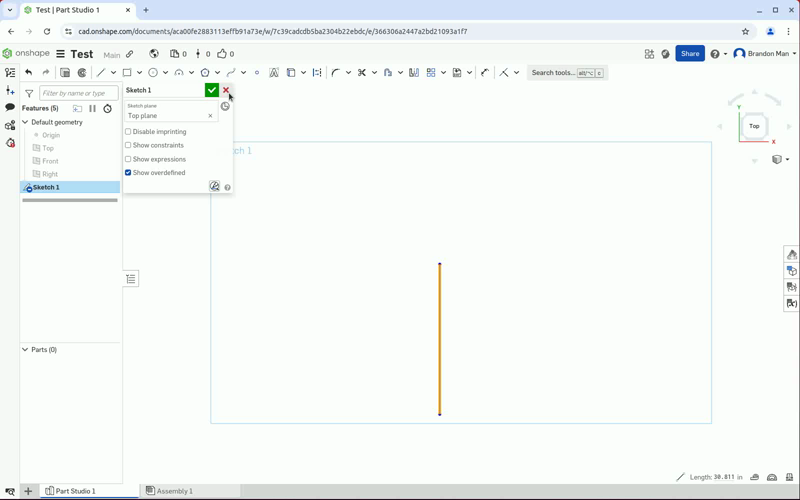
key(shift+h)
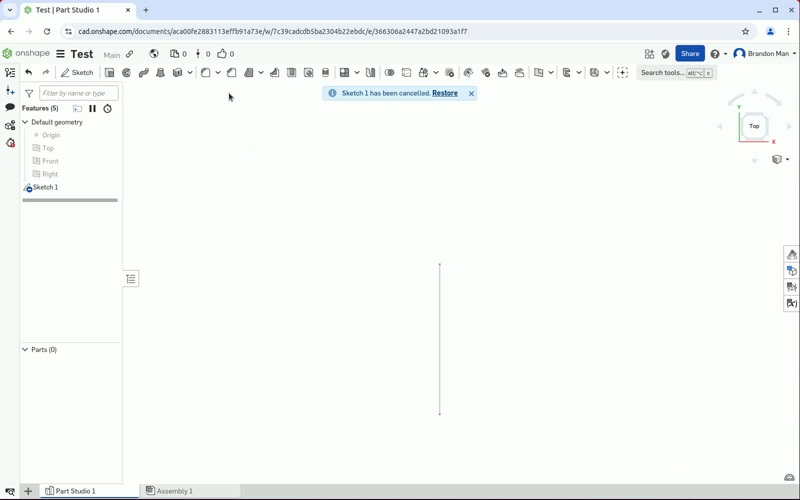
key(shift+s)
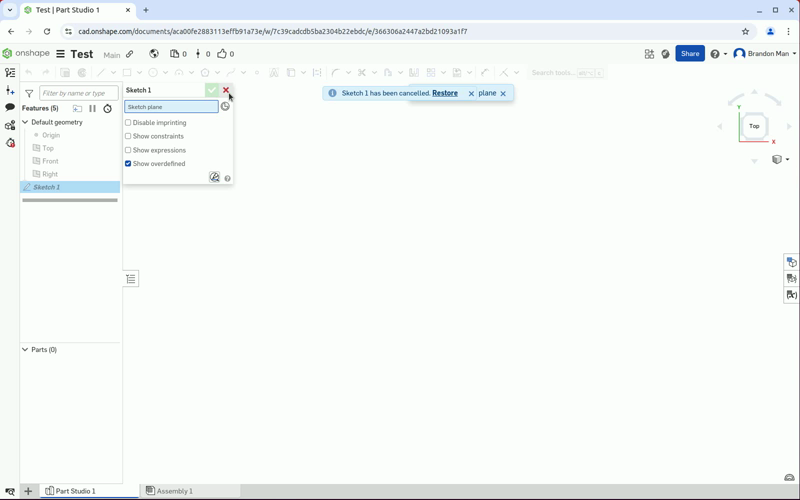
mouse_move(73, 150)
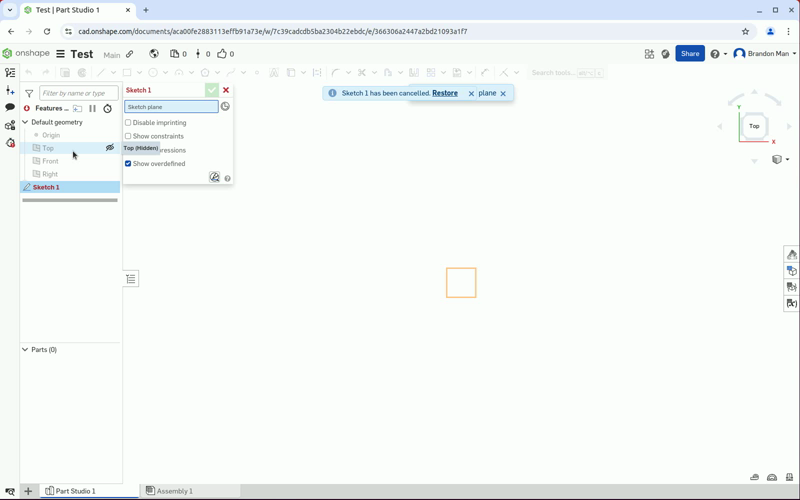
click(73, 150)
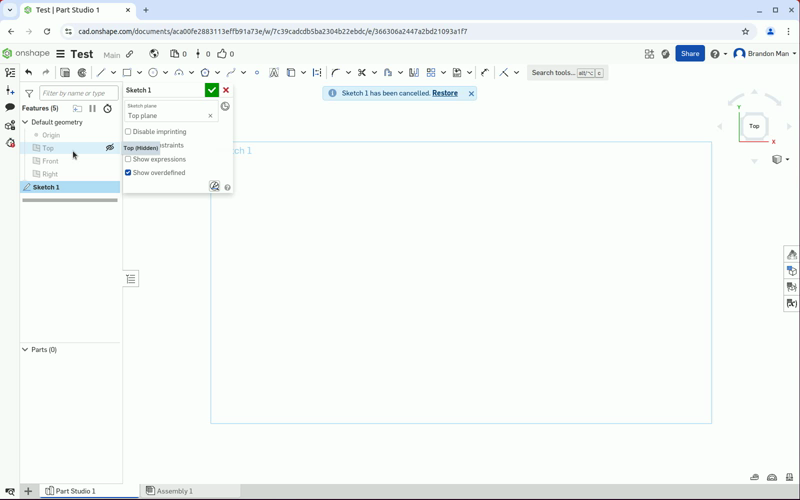
mouse_move(73, 352)
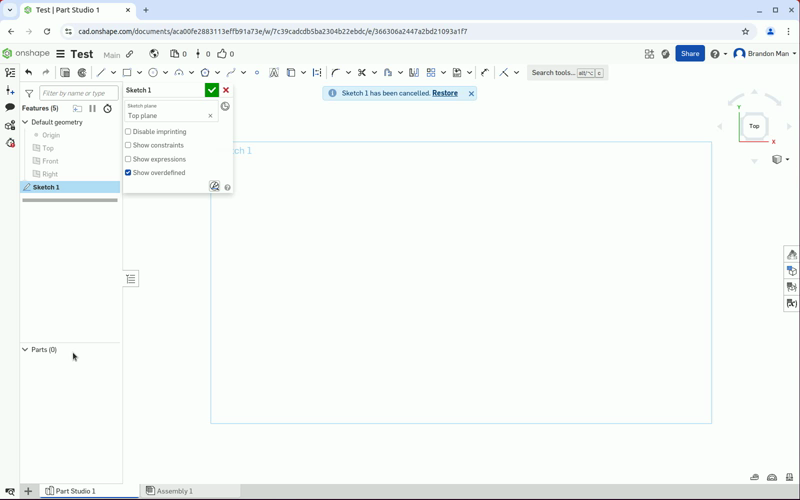
key(y)
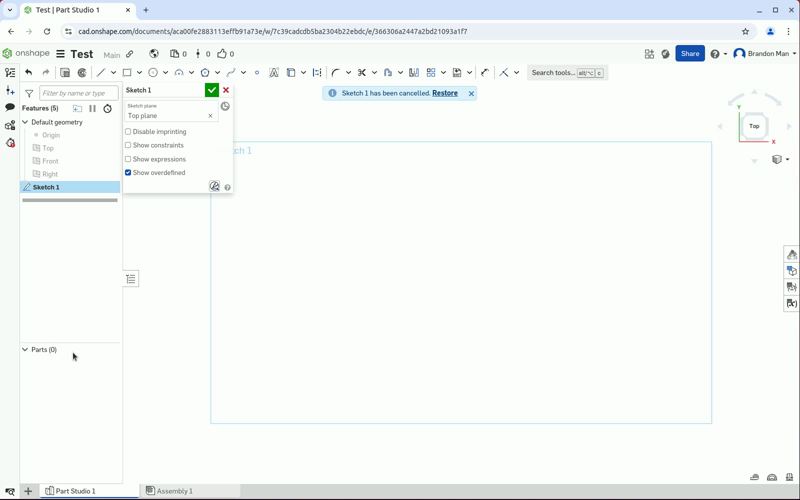
key(c)
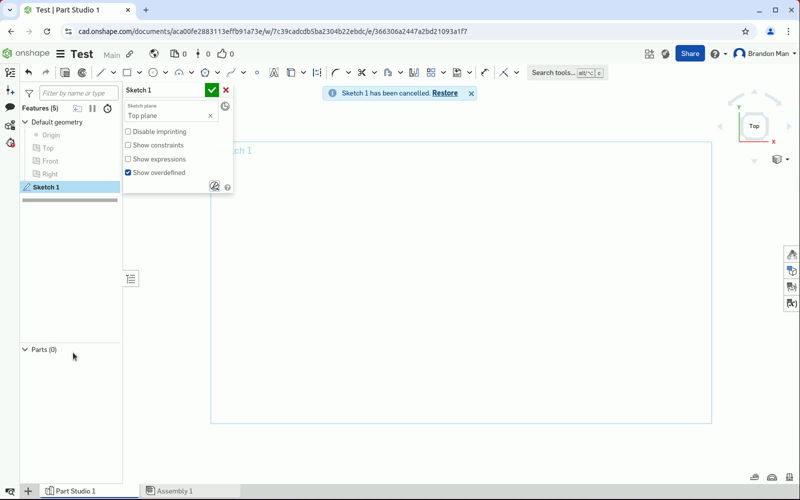
key_down(shift)
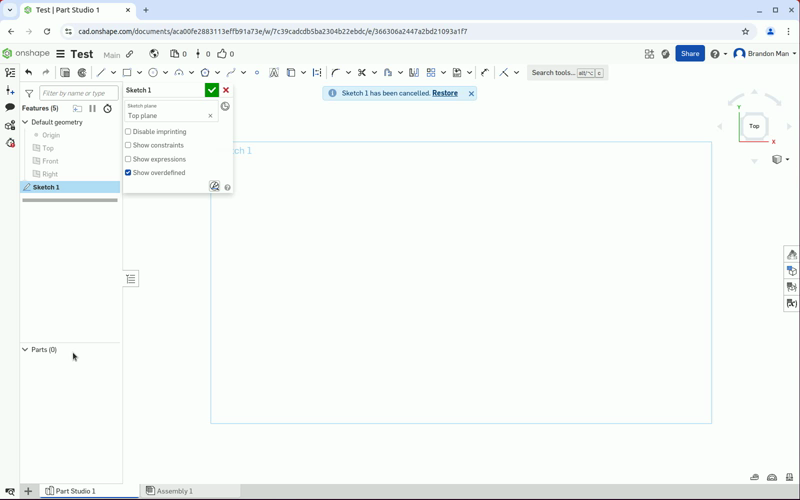
mouse_move(461, 282)
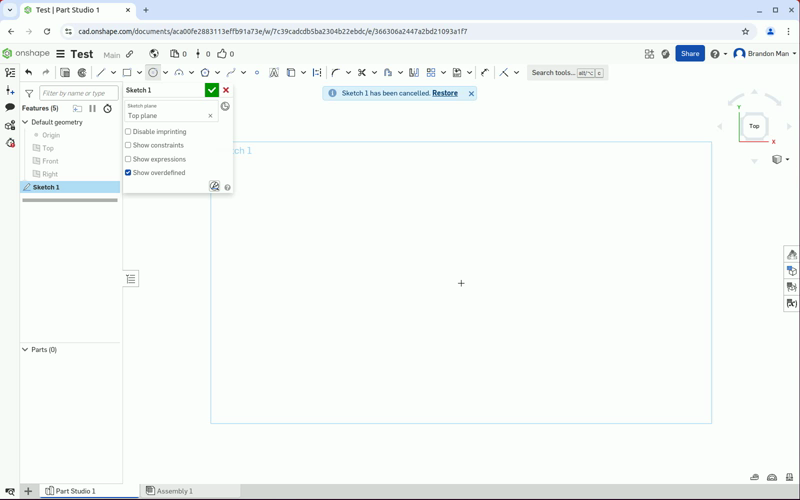
click(461, 282)
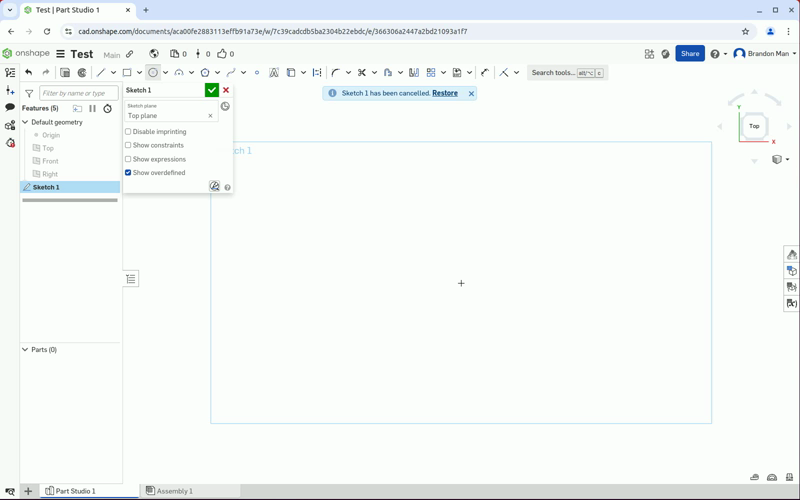
key_up(shift)
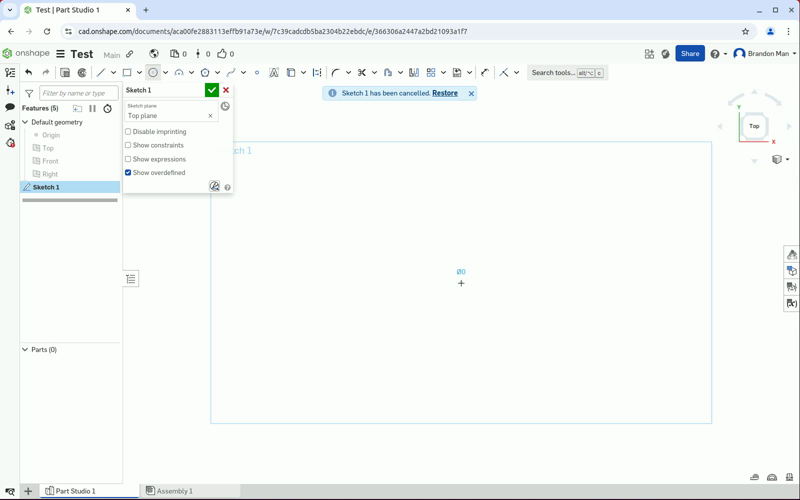
mouse_move(560, 282)
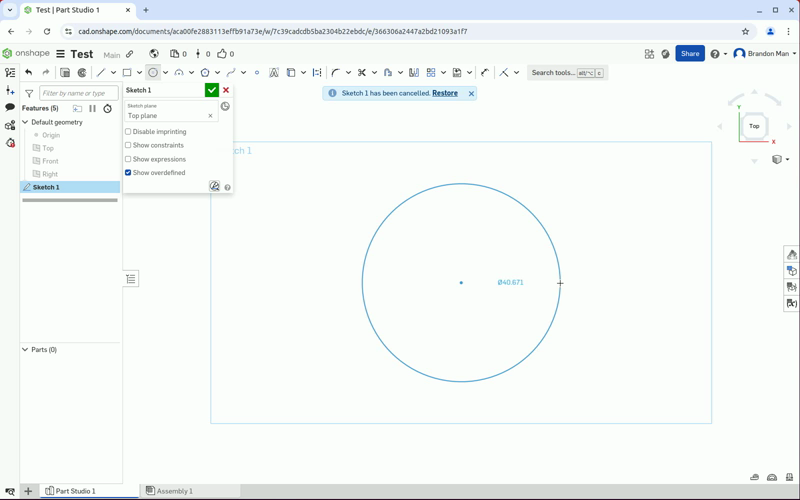
click(560, 282)
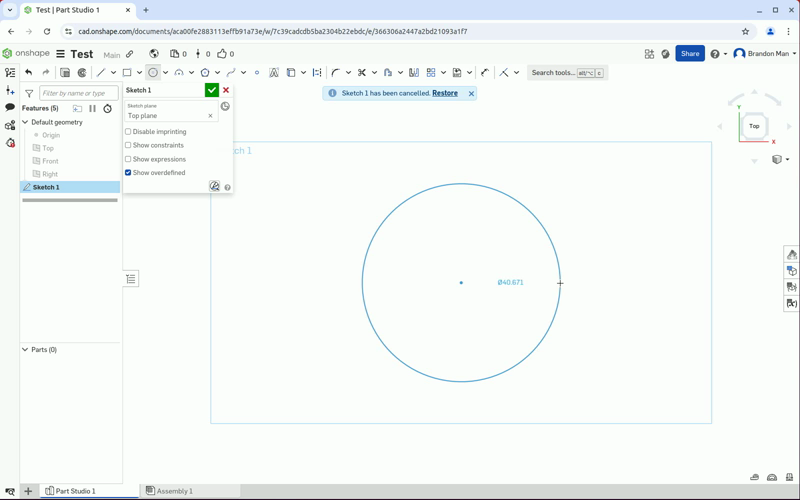
key(esc)
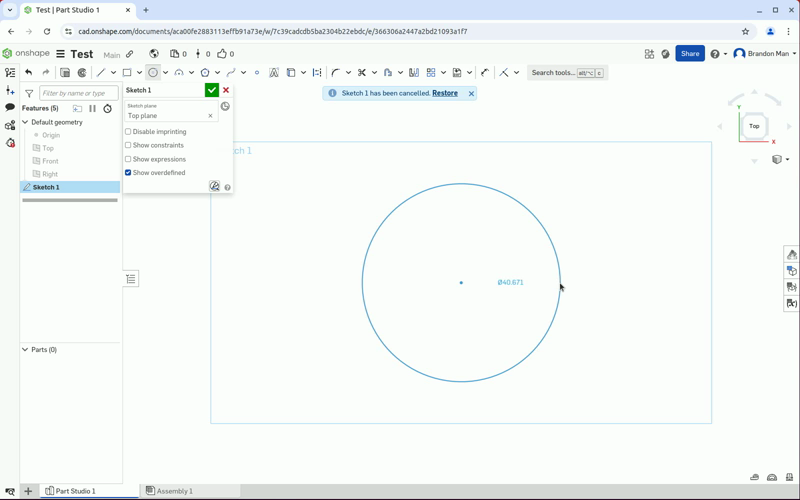
key(l)
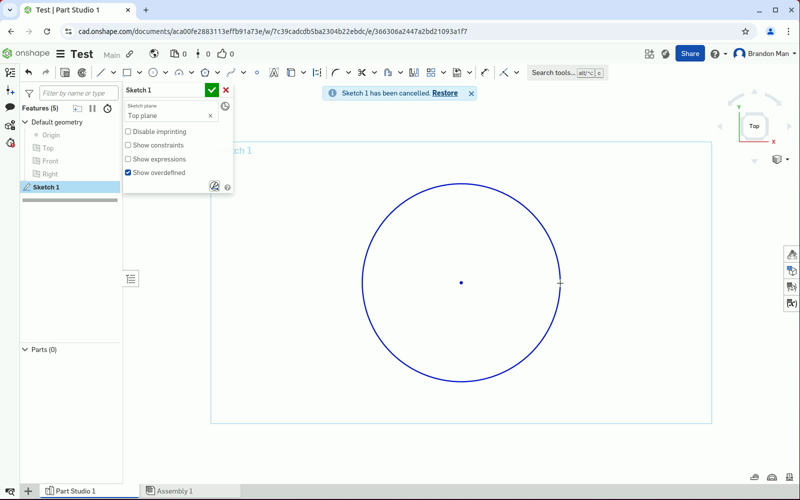
key_down(shift)
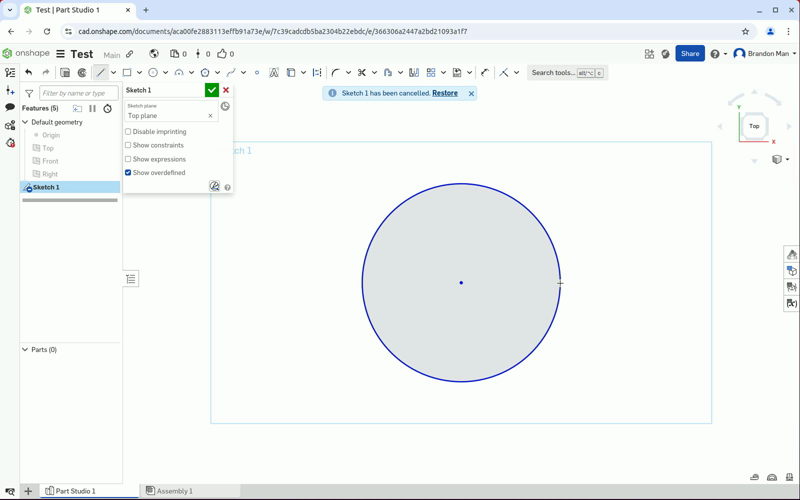
mouse_move(393, 260)
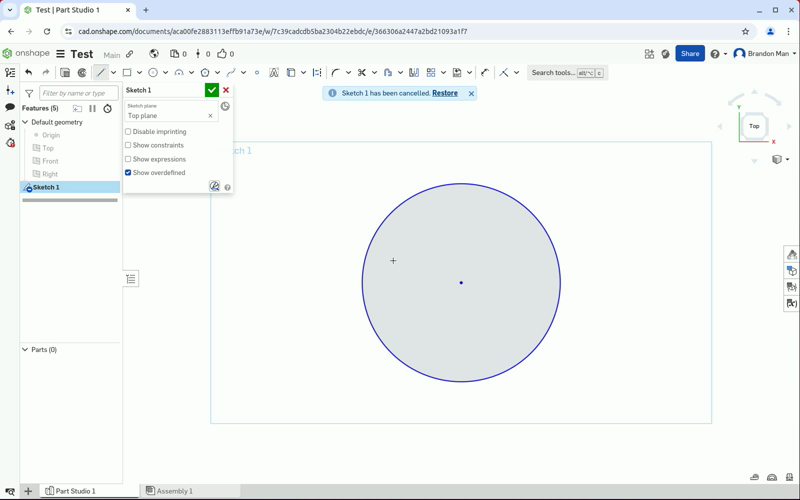
click(393, 260)
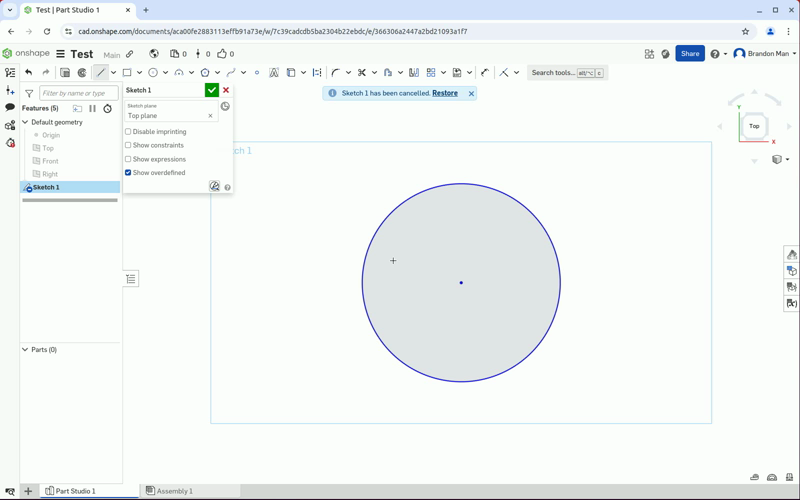
key_up(shift)
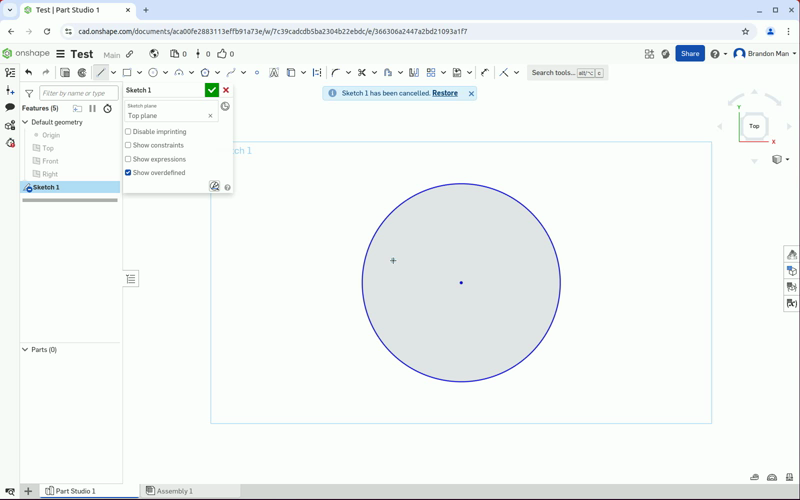
key_down(shift)
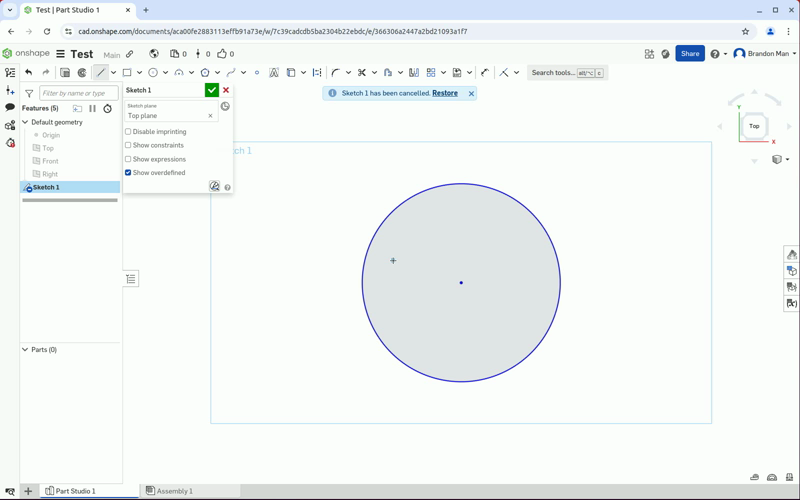
mouse_move(418, 340)
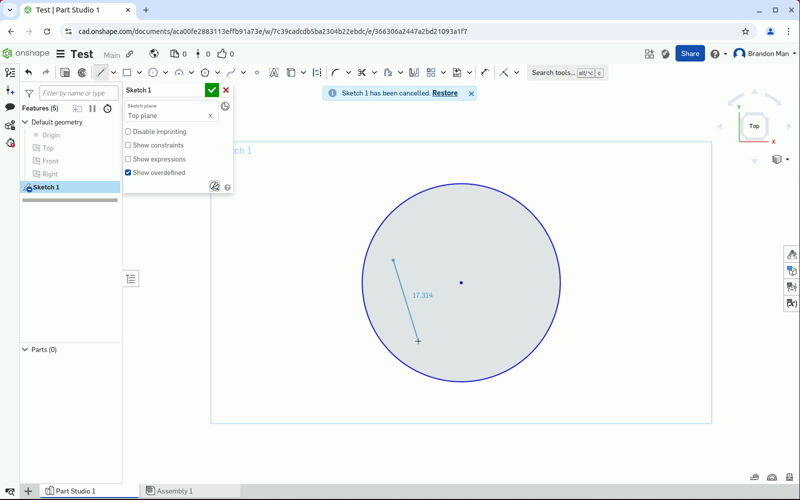
click(418, 340)
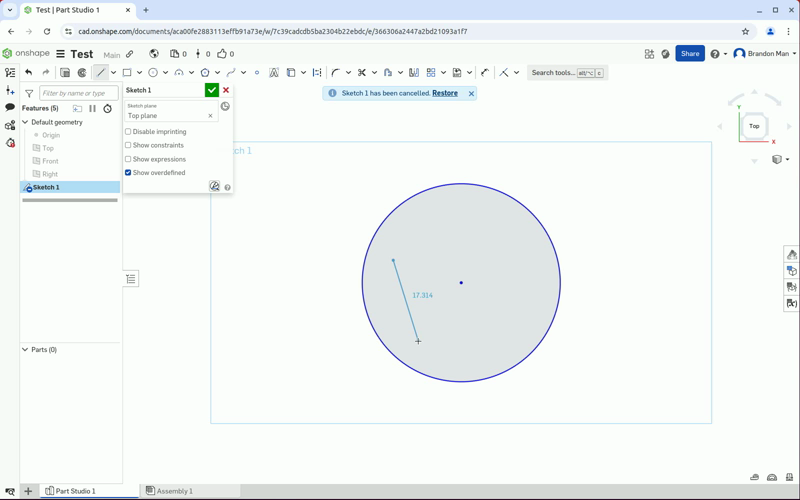
key_up(shift)
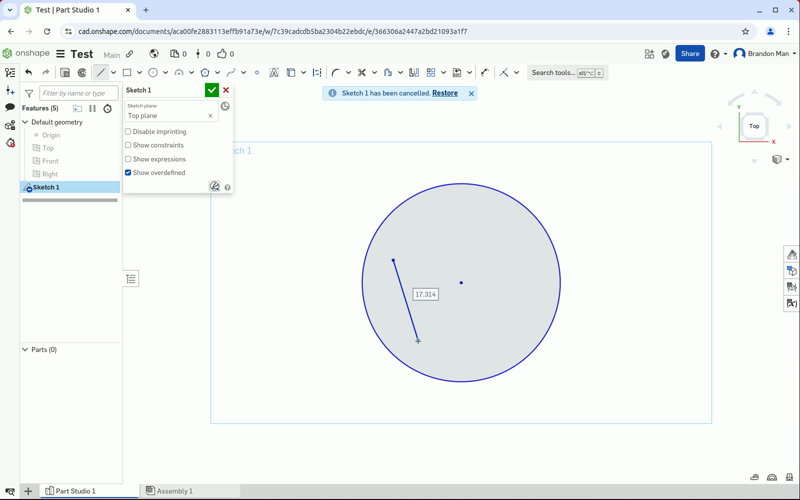
key_down(shift)
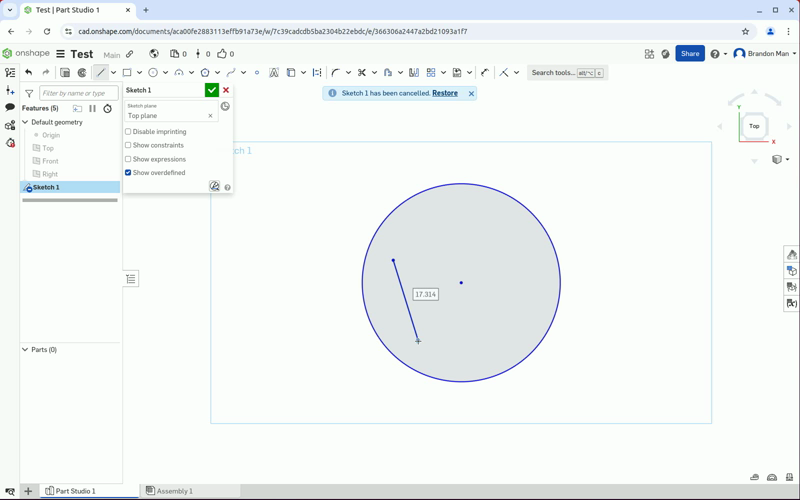
mouse_move(502, 340)
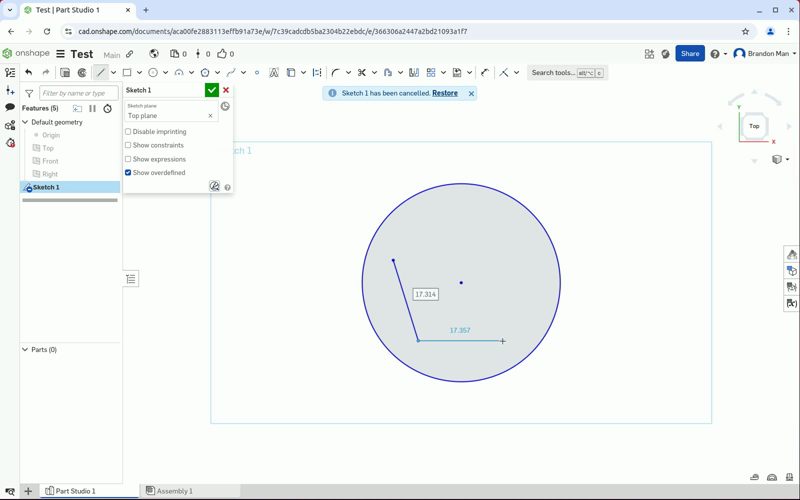
click(502, 340)
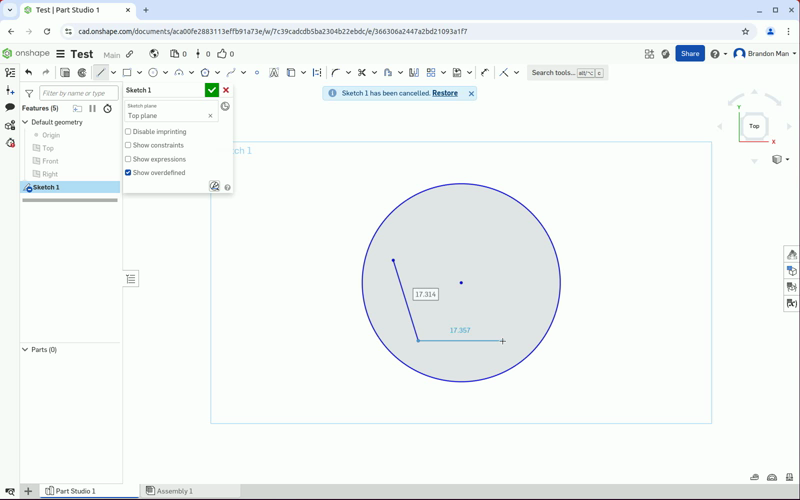
key_up(shift)
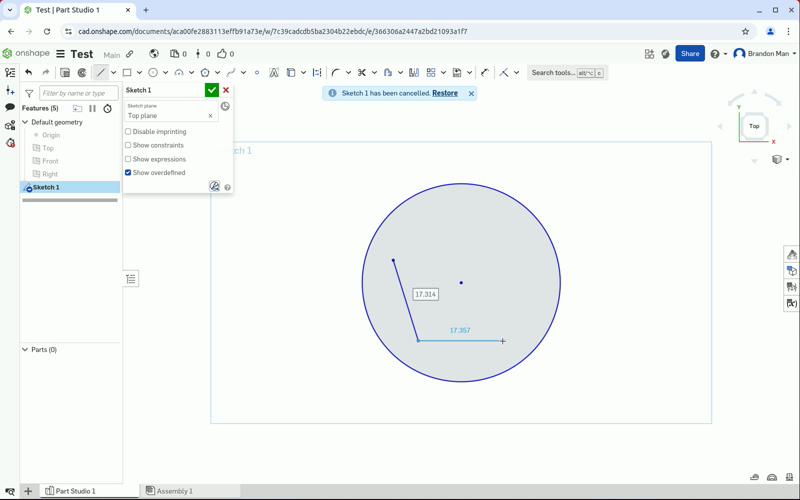
key_down(shift)
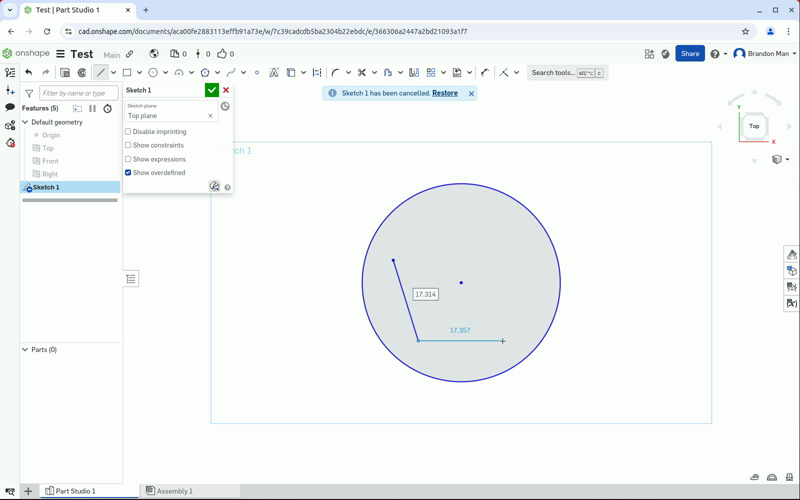
mouse_move(527, 260)
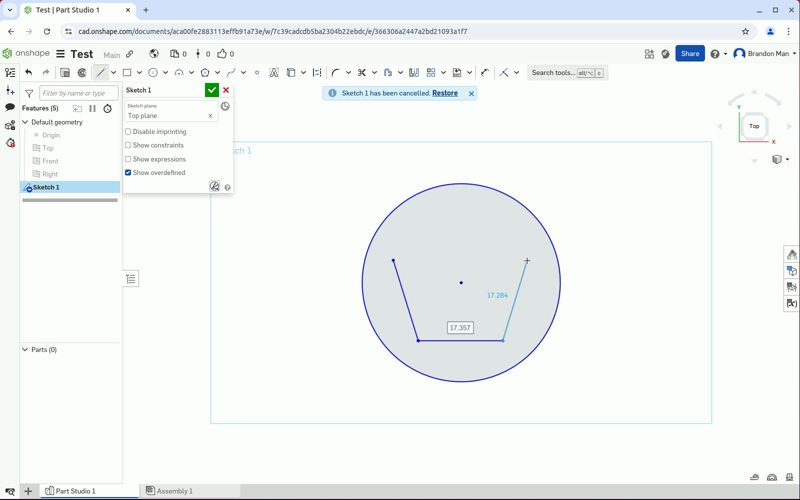
click(527, 260)
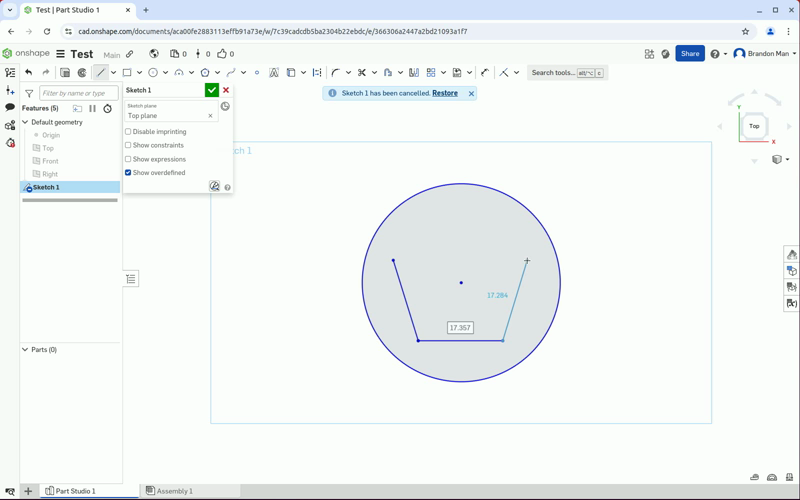
key_up(shift)
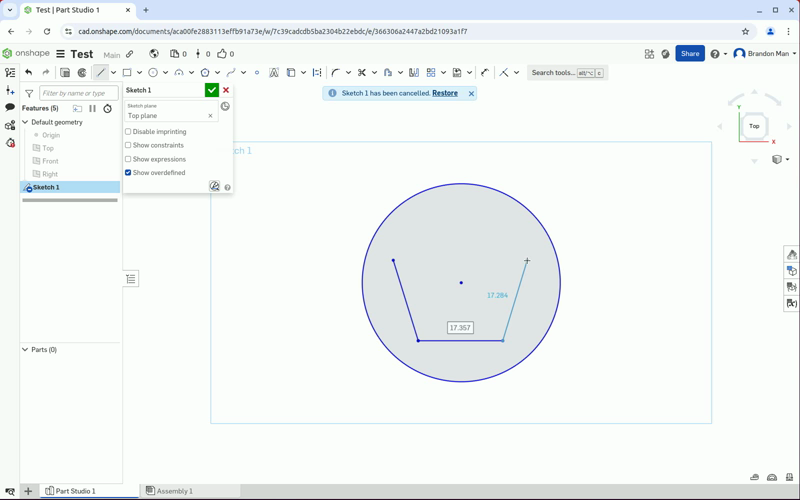
key_down(shift)
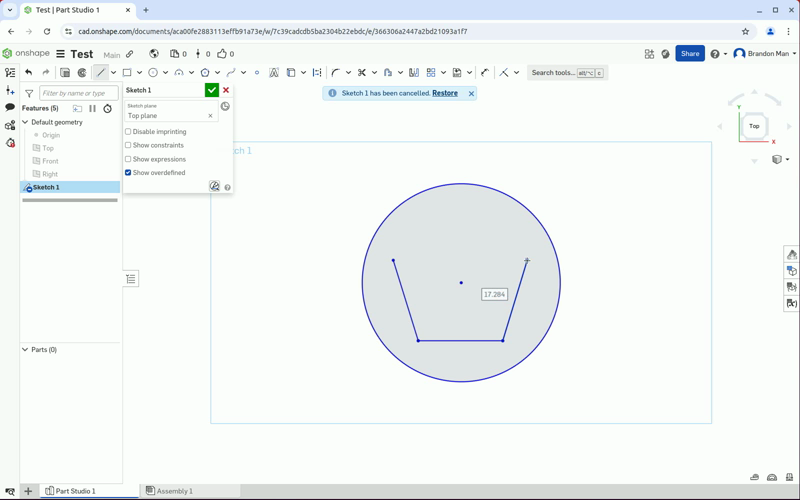
mouse_move(461, 210)
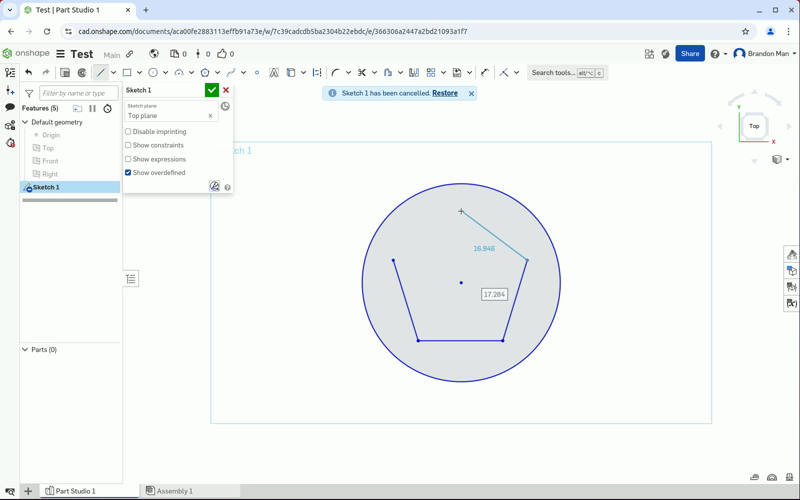
click(461, 210)
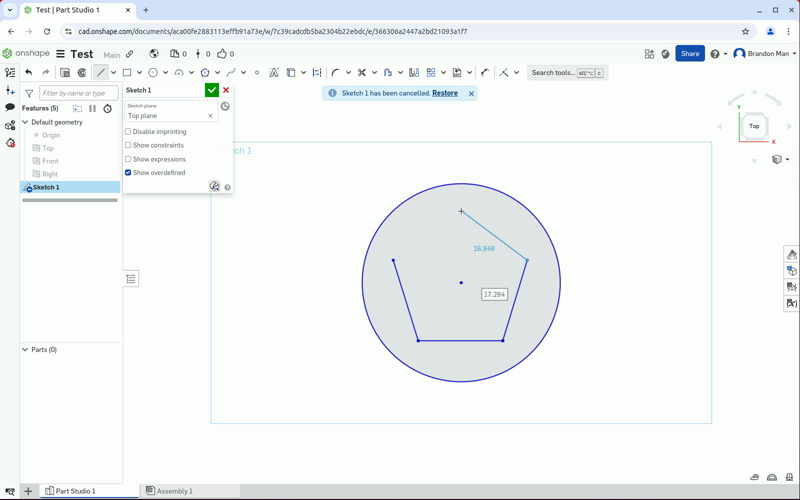
key_up(shift)
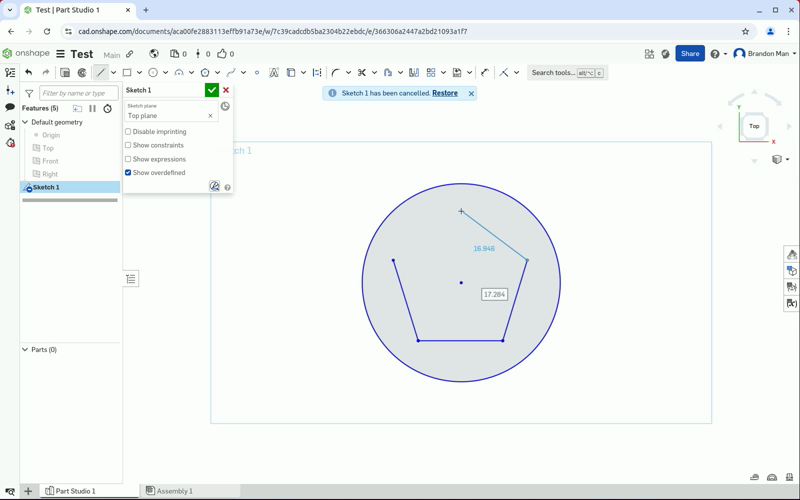
key_down(shift)
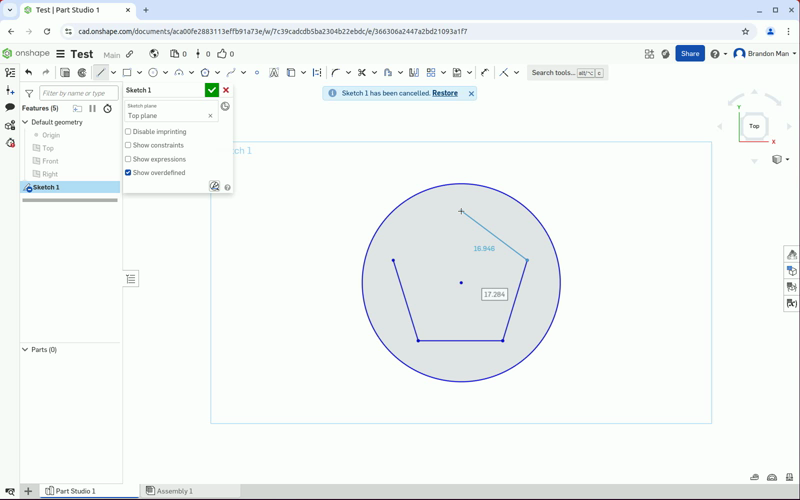
mouse_move(393, 260)
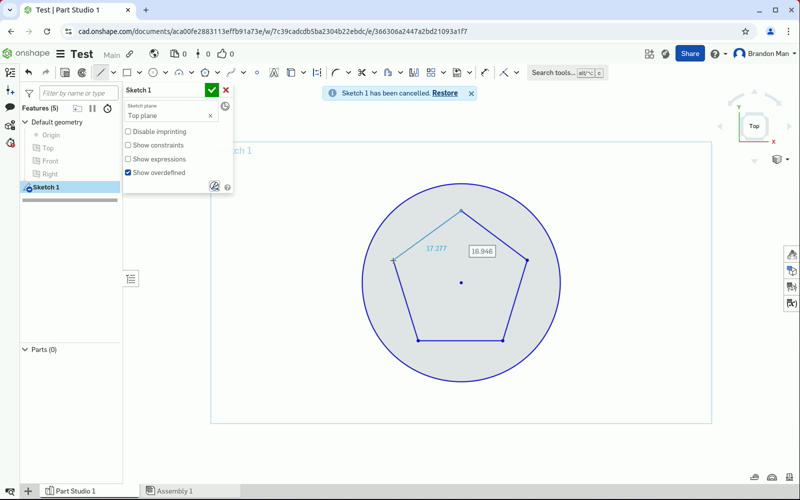
key_up(shift)
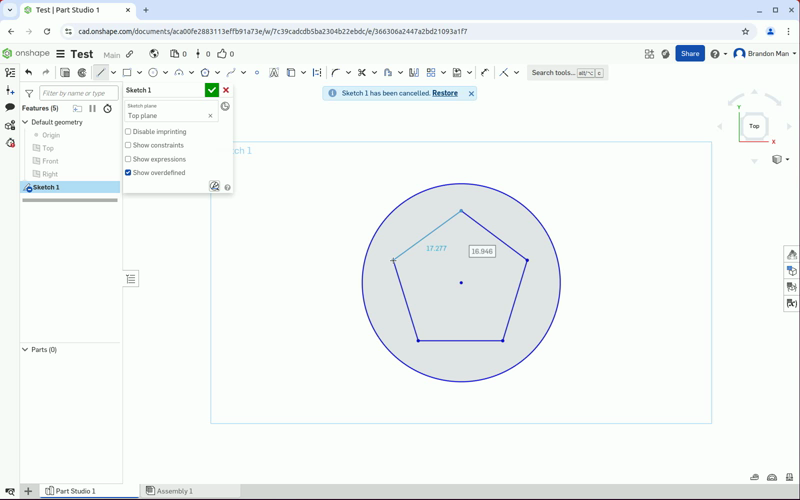
click(393, 260)
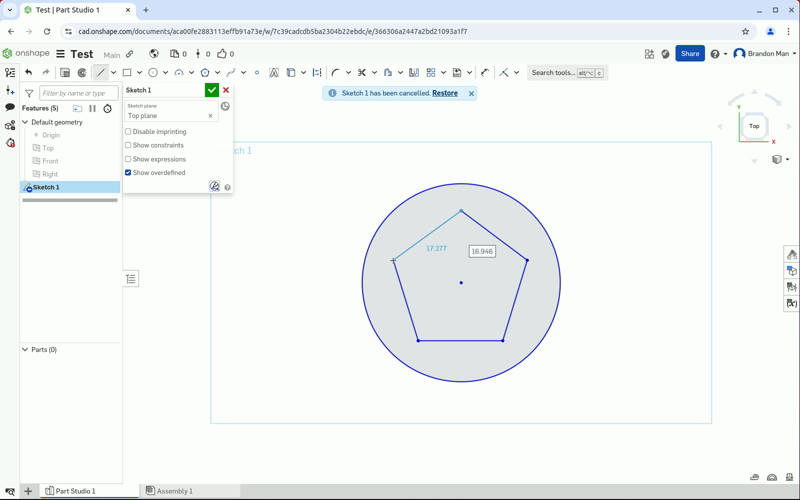
key(esc)
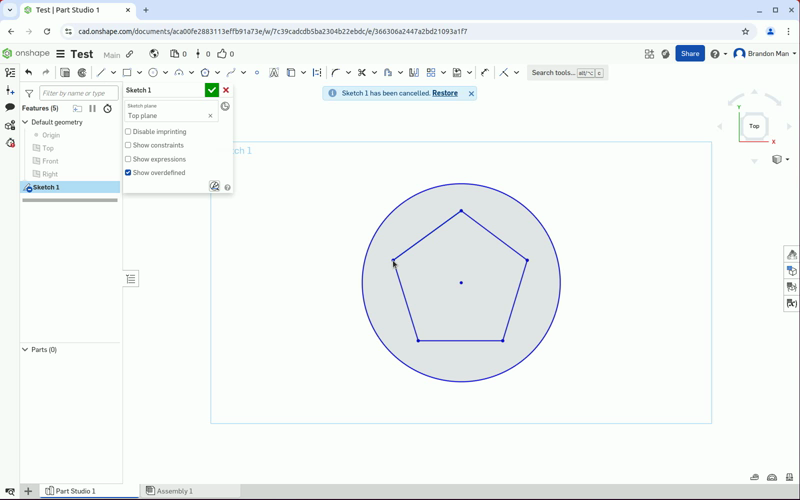
mouse_move(403, 218)
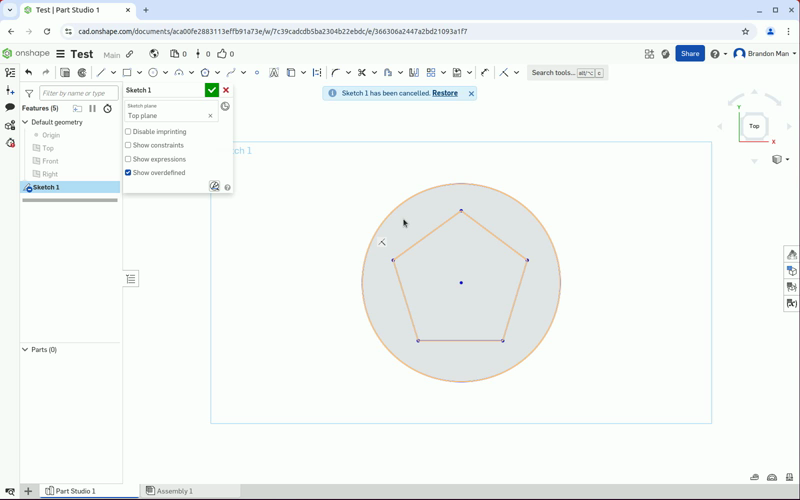
click(403, 218)
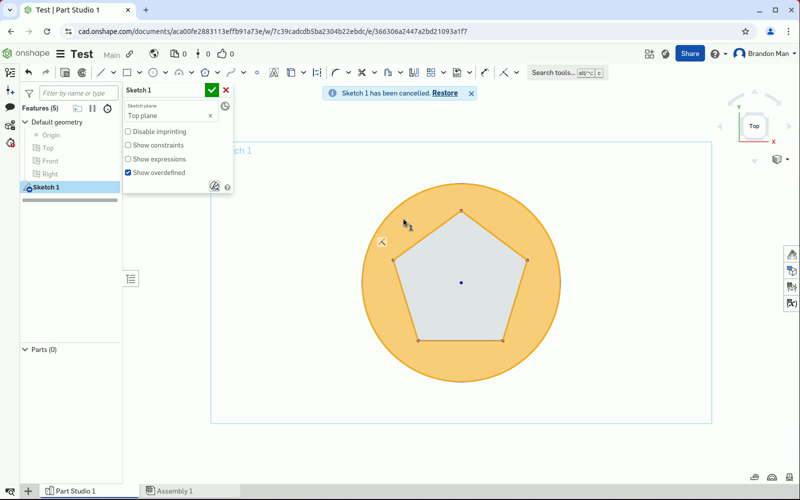
mouse_move(73, 352)
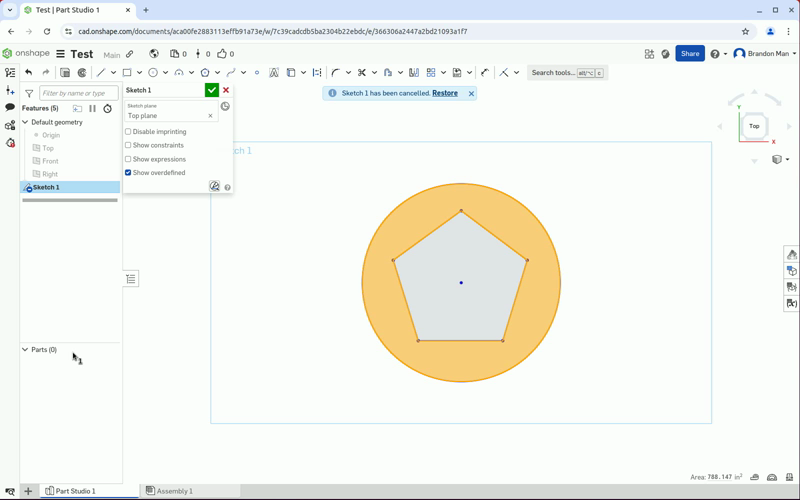
key(shift+y)
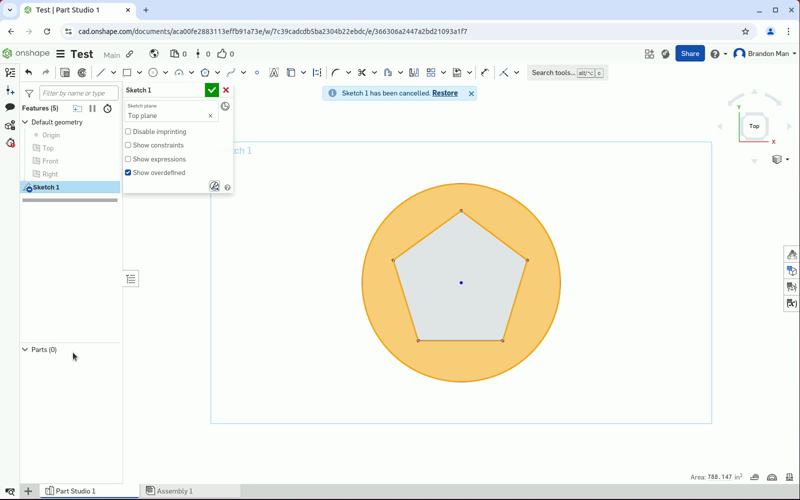
key(shift+e)
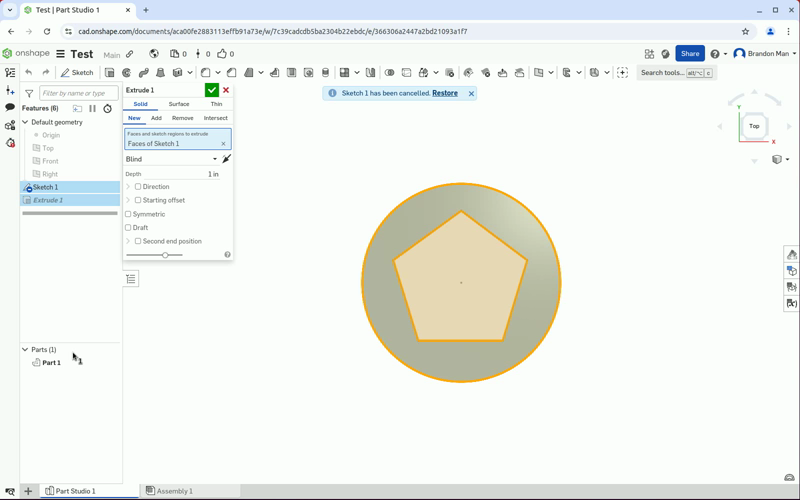
mouse_move(143, 106)
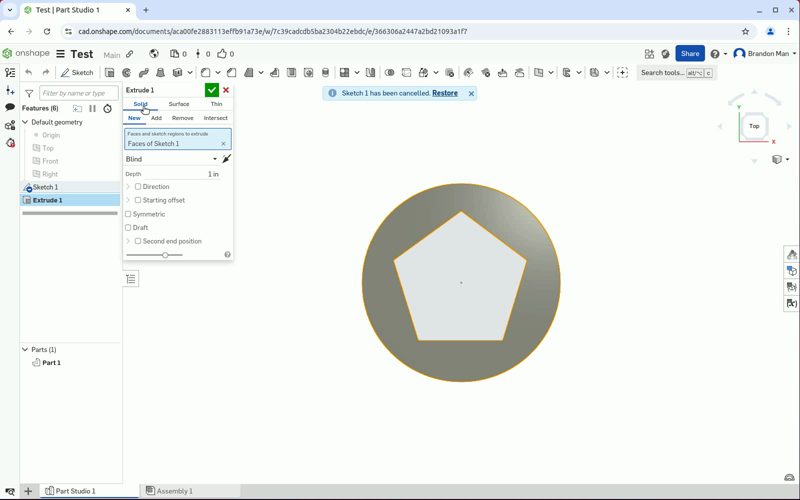
click(143, 106)
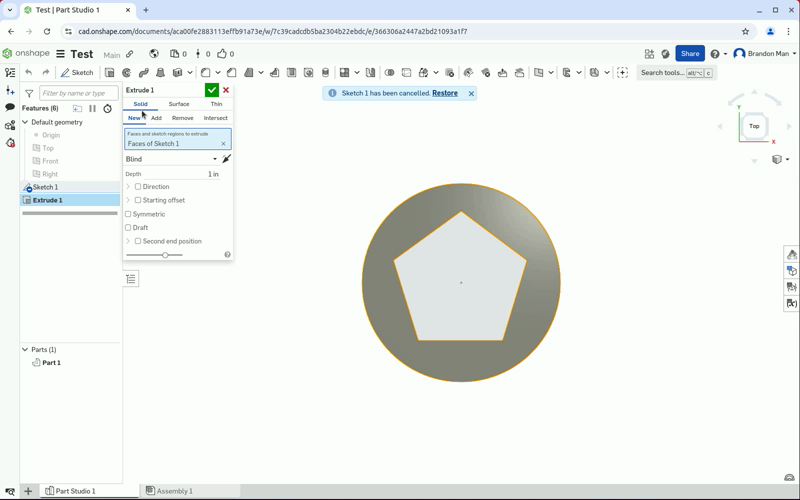
mouse_move(137, 120)
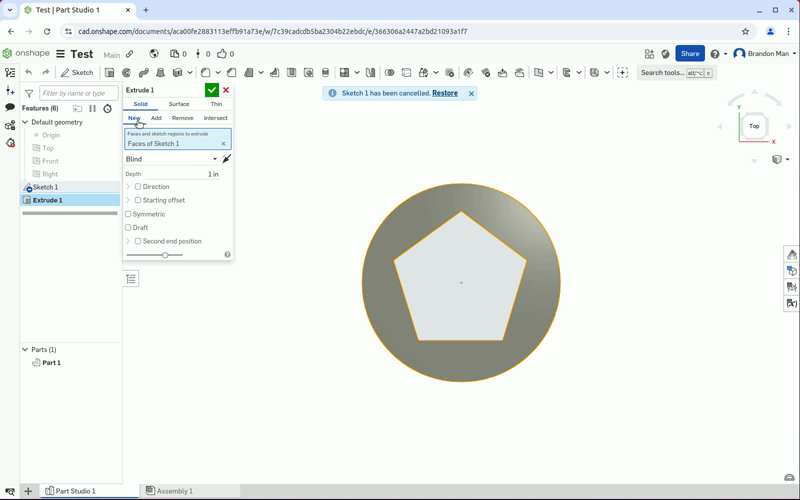
click(137, 120)
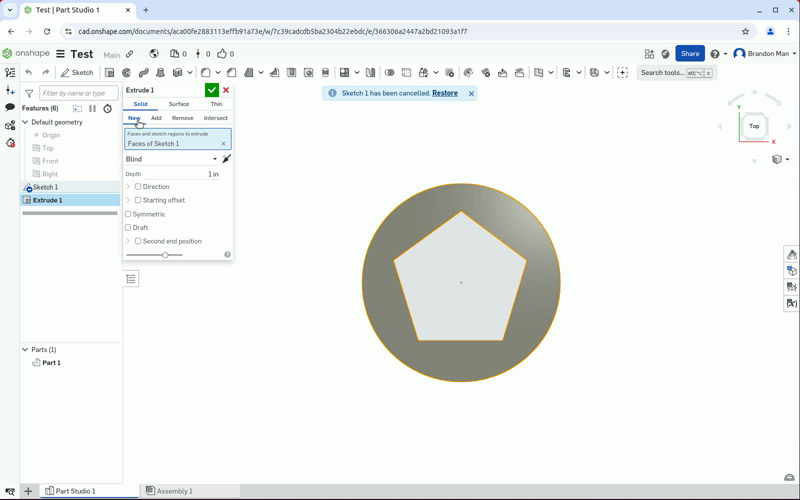
key(tab, 4)
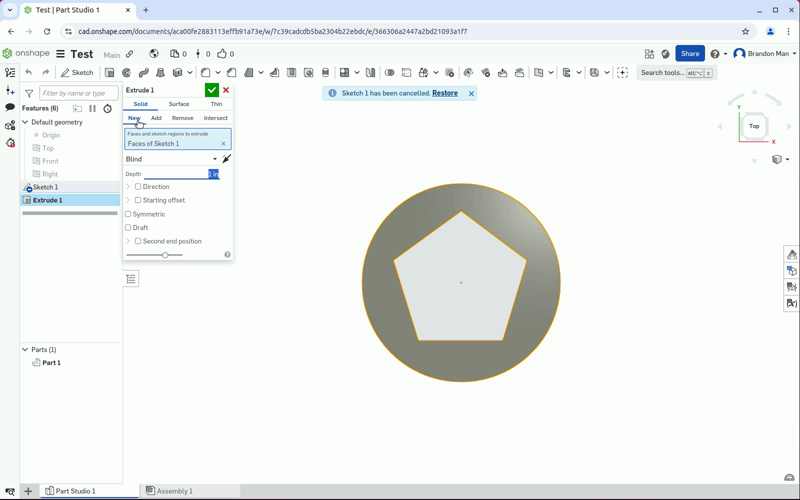
text(15.887)
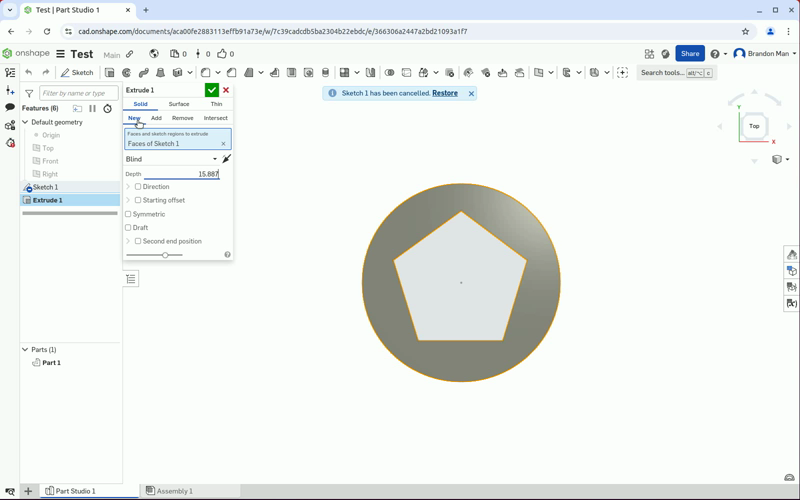
key(enter)
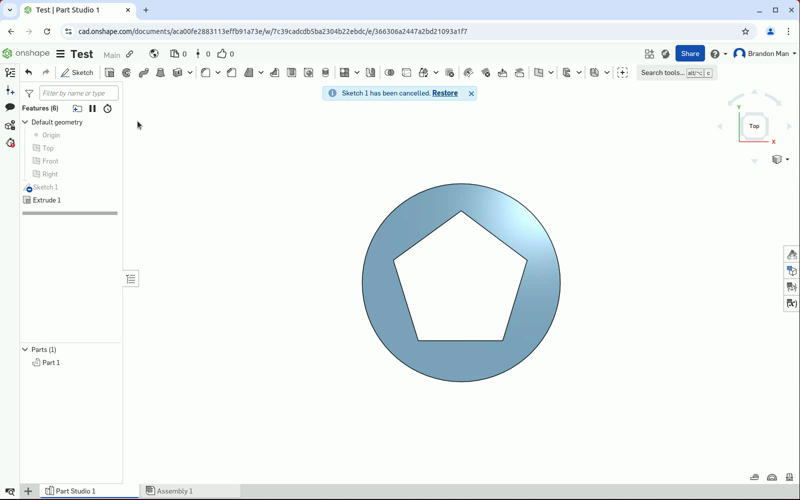
key(shift+h)
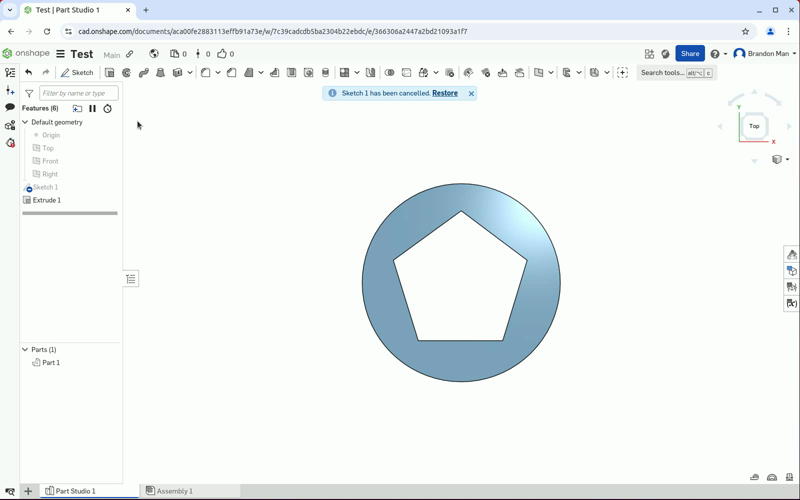
key(shift+h)
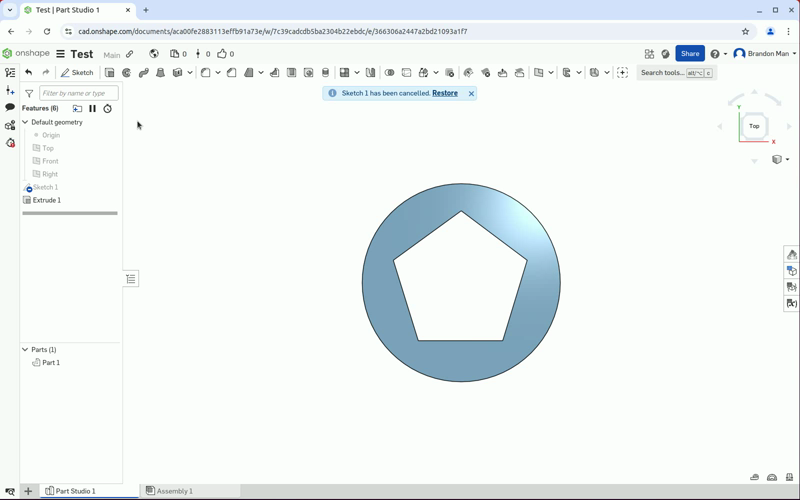
mouse_move(73, 189)
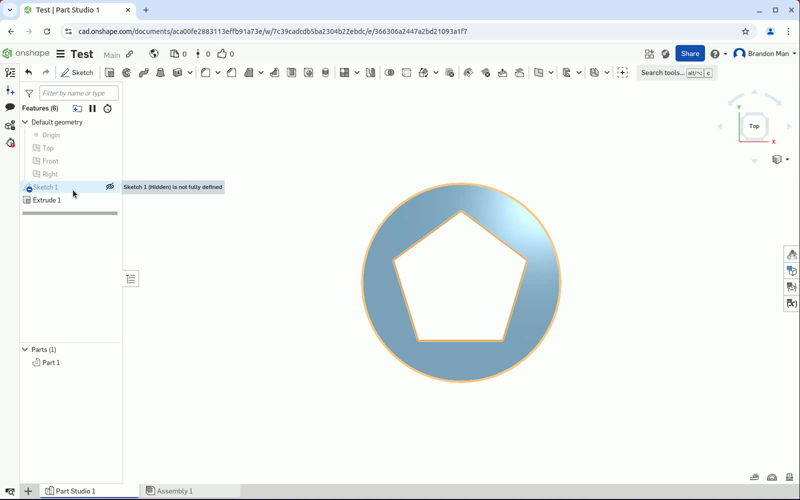
click(73, 189)
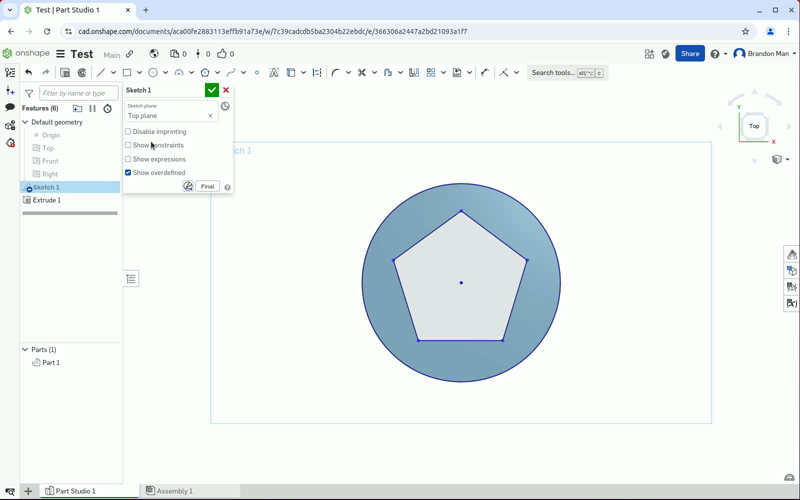
mouse_move(229, 92)
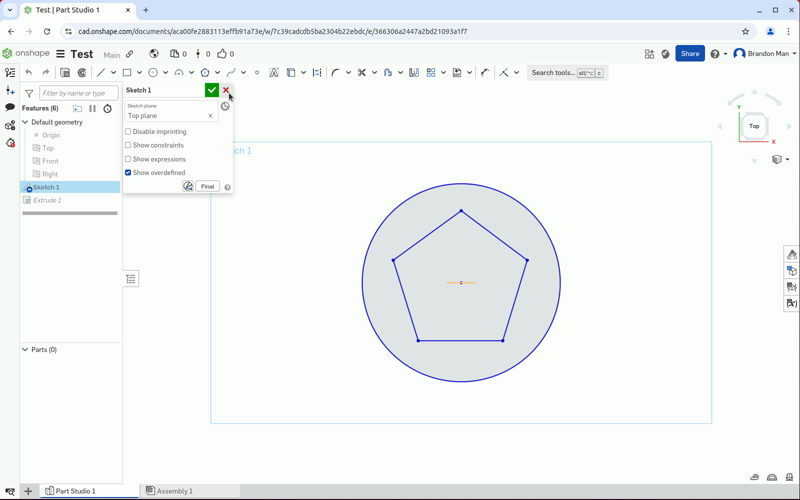
click(229, 92)
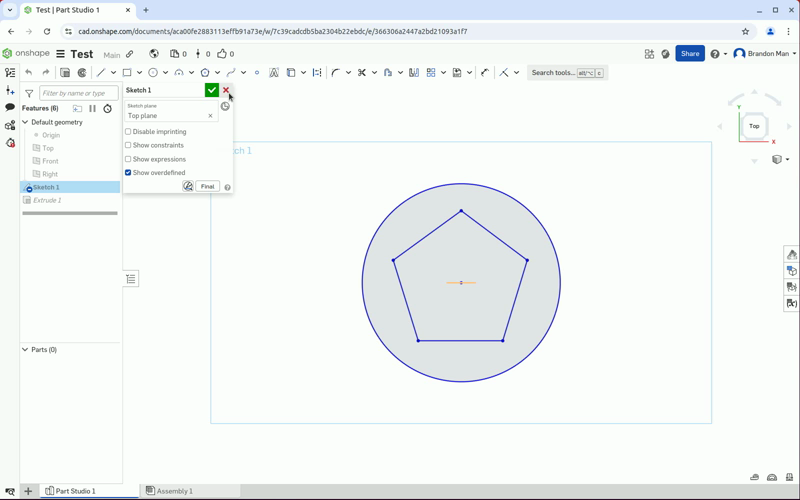
key(shift+s)
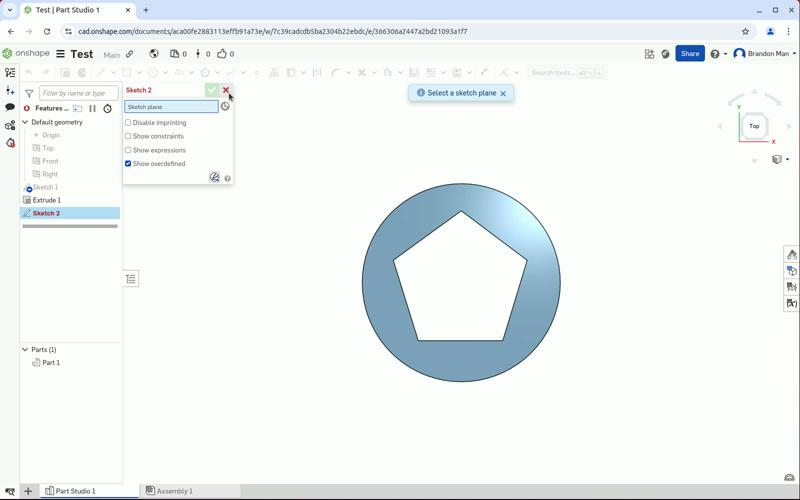
mouse_move(73, 150)
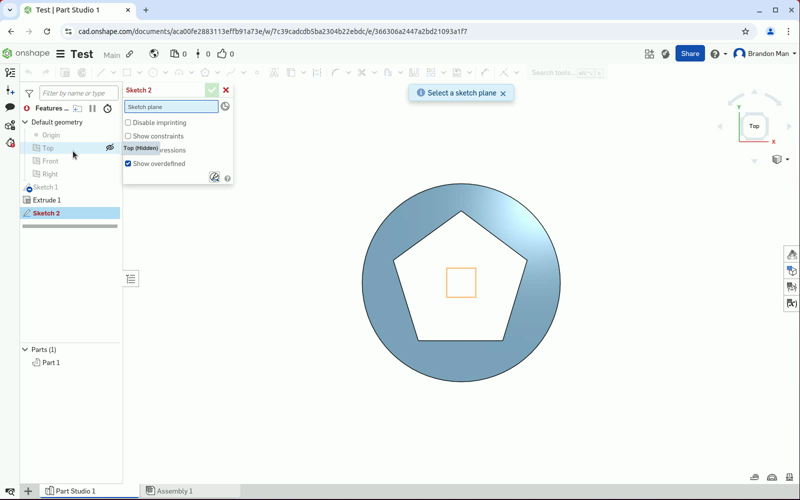
click(73, 150)
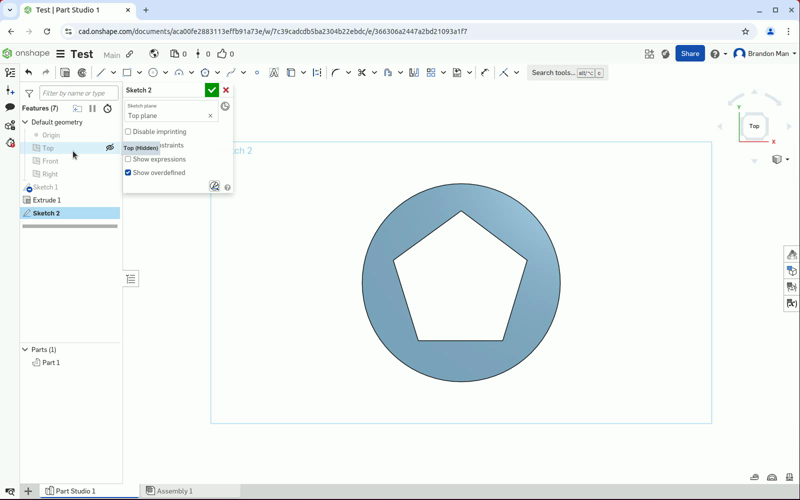
mouse_move(73, 352)
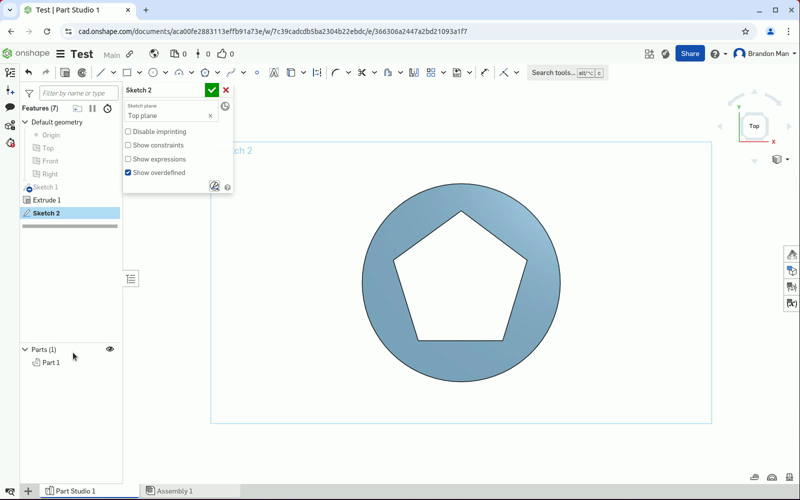
key(y)
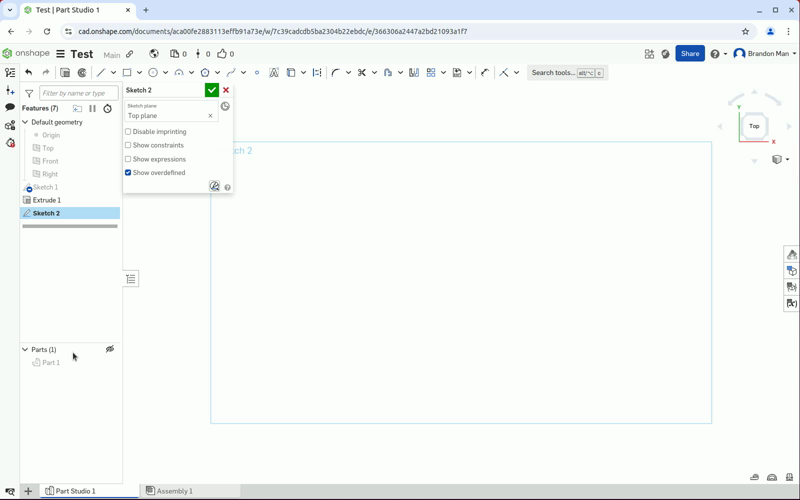
key(c)
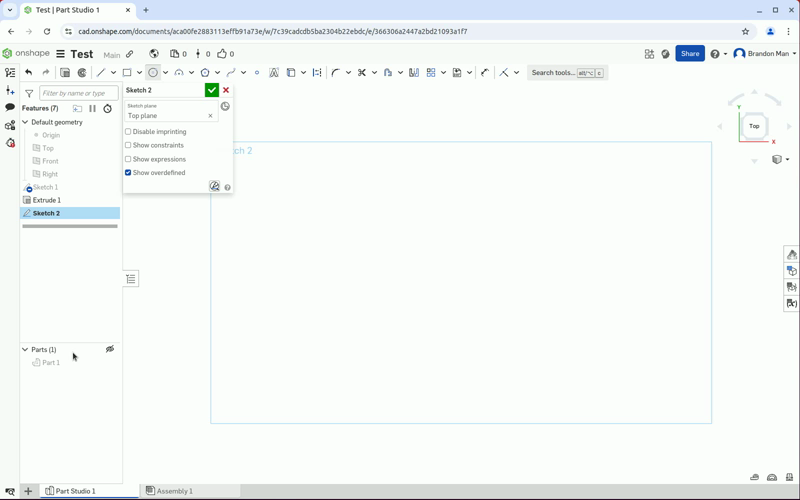
key_down(shift)
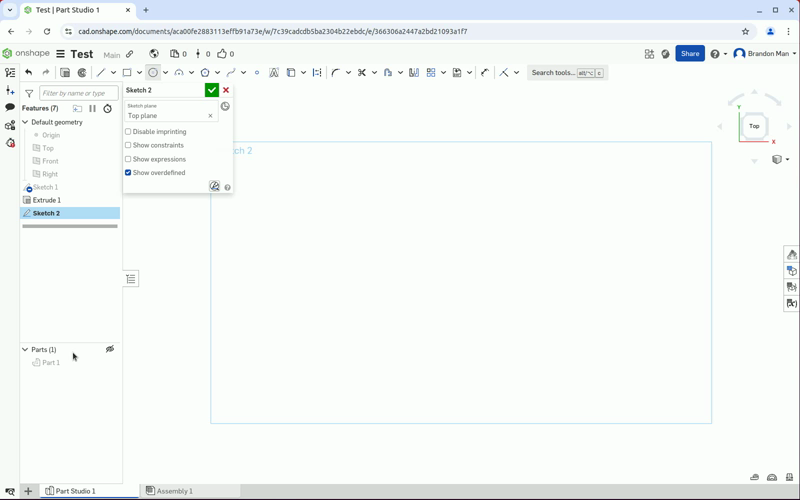
mouse_move(461, 282)
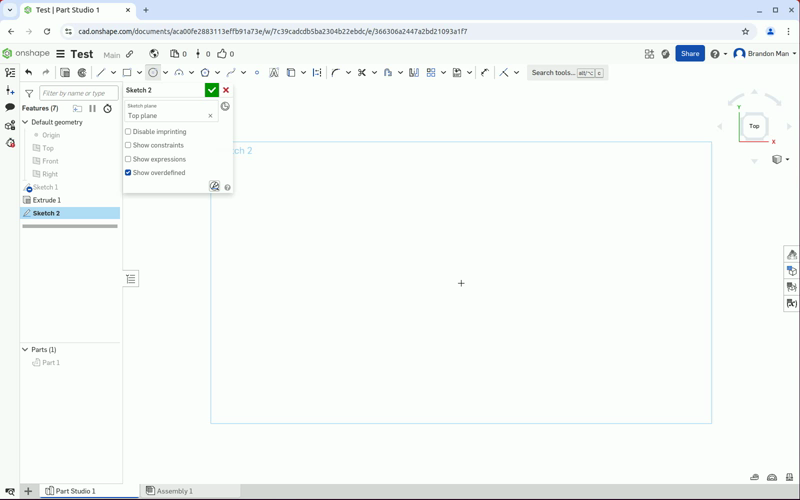
click(461, 282)
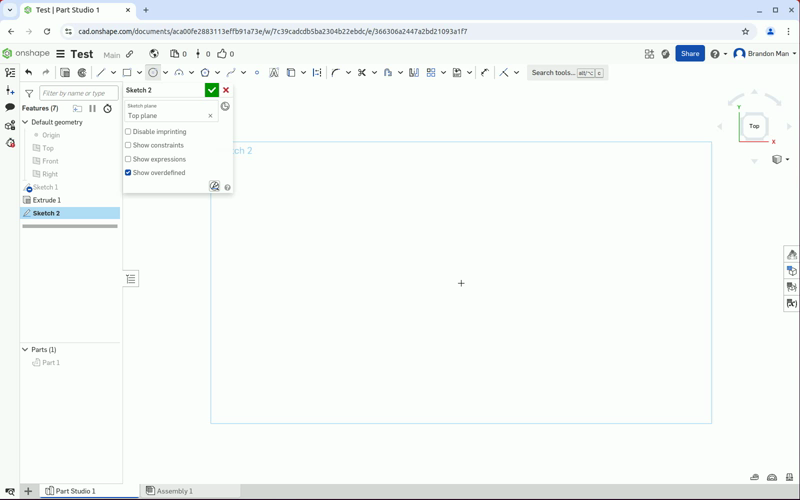
key_up(shift)
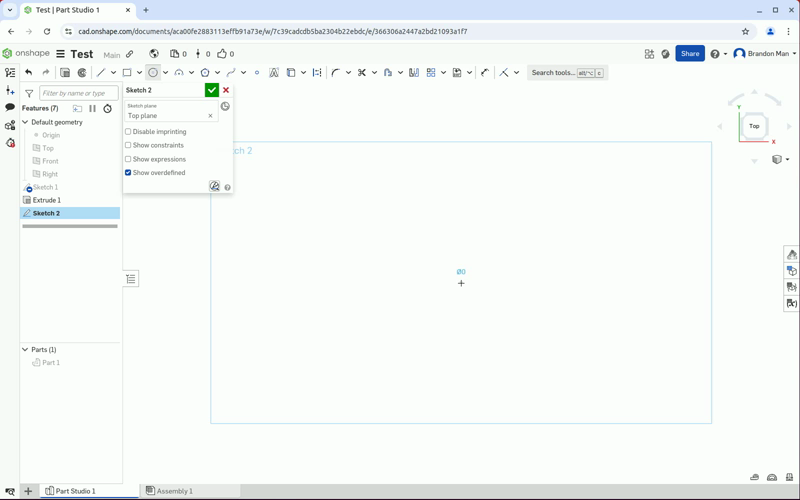
mouse_move(574, 282)
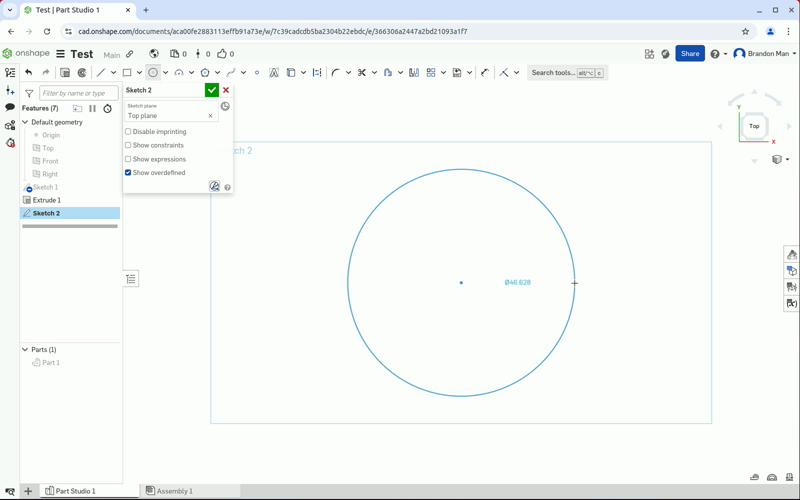
click(574, 282)
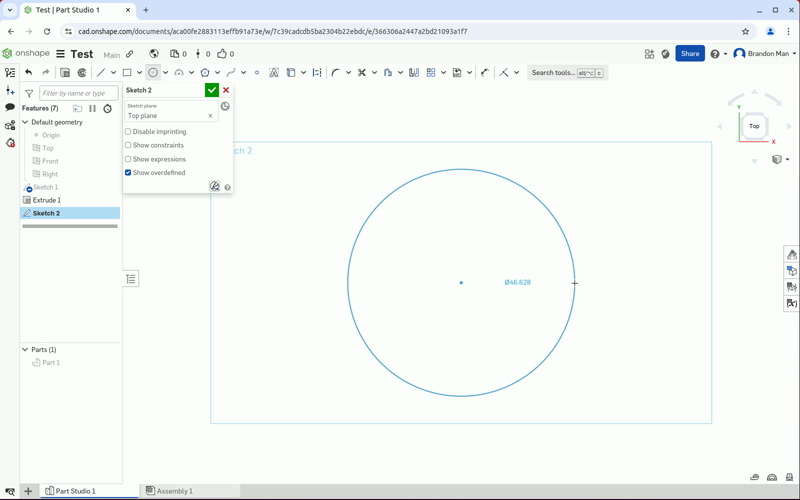
key(esc)
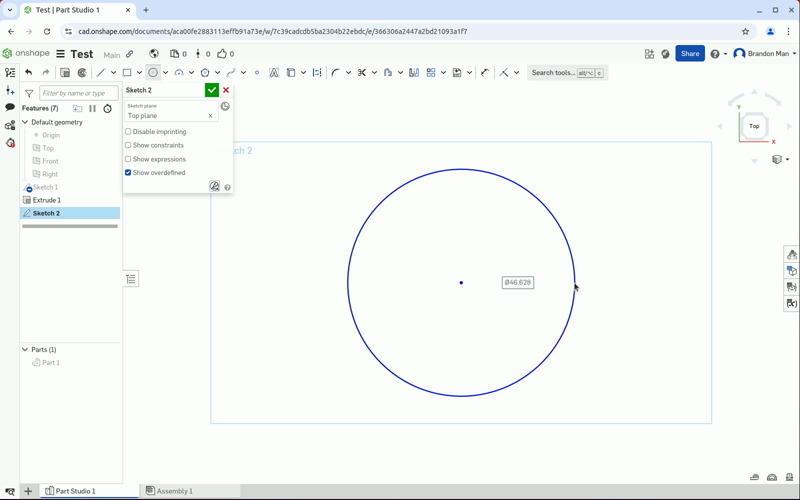
key(c)
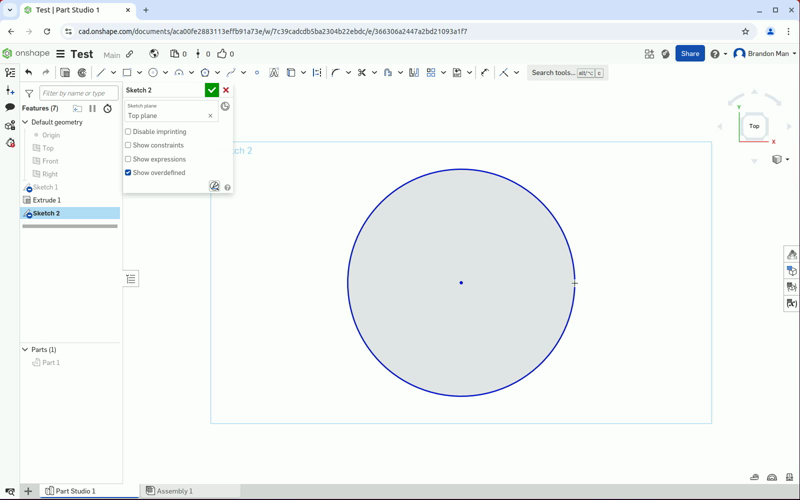
key_down(shift)
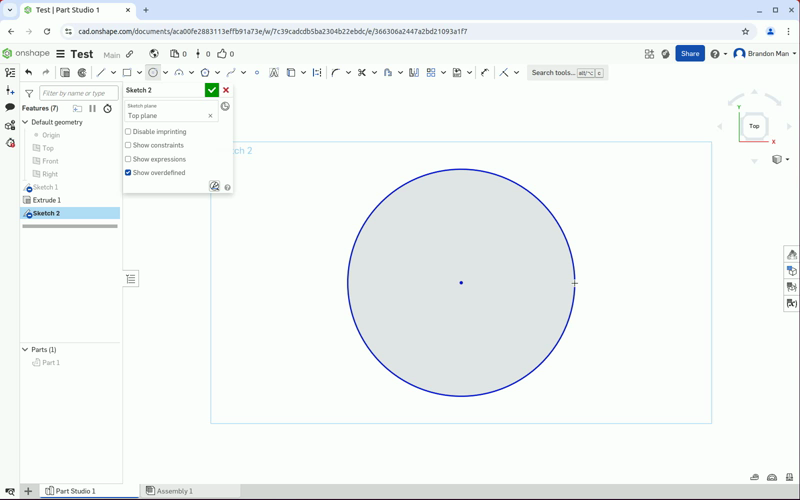
mouse_move(461, 282)
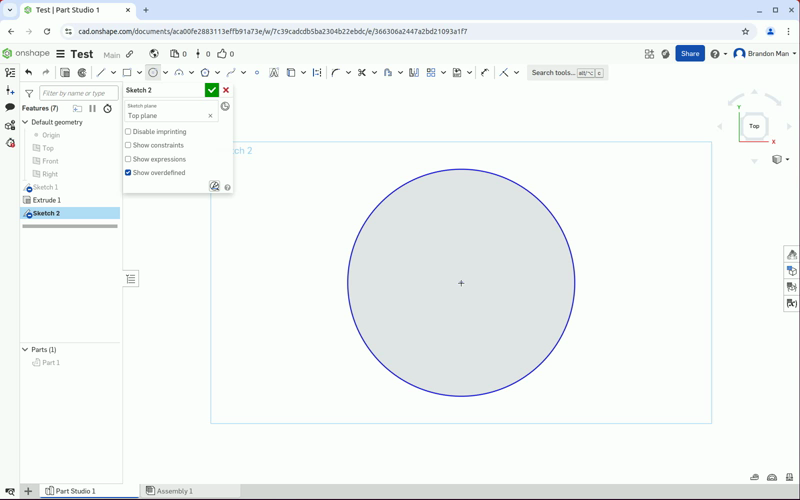
click(461, 282)
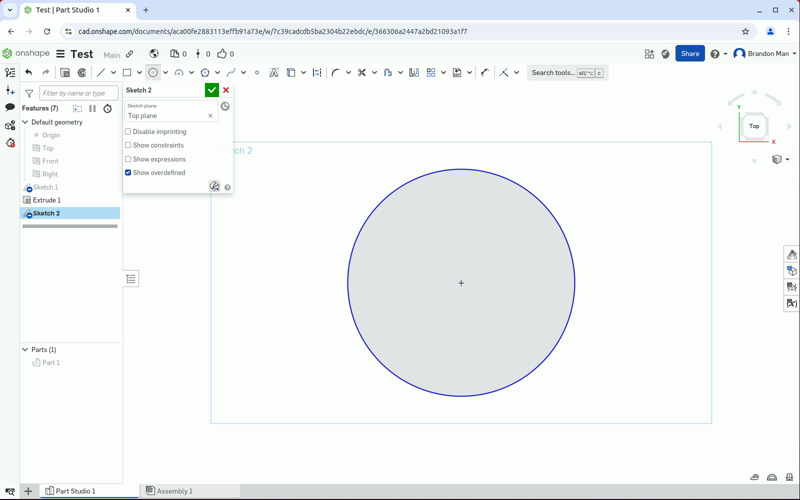
key_up(shift)
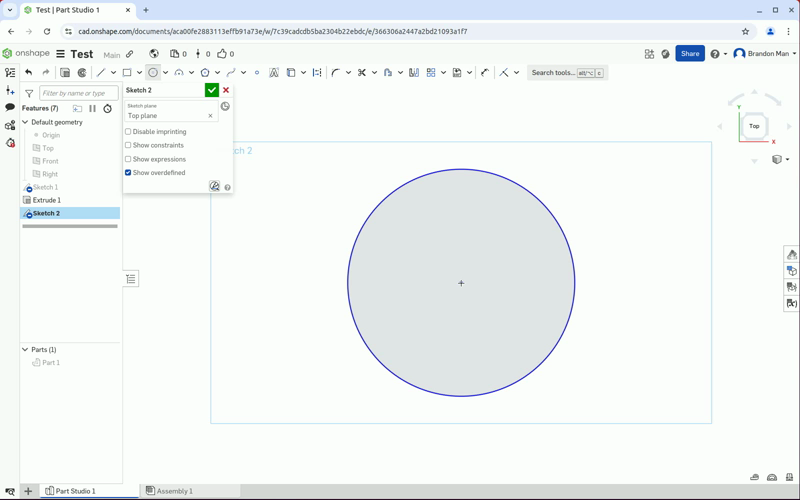
mouse_move(560, 282)
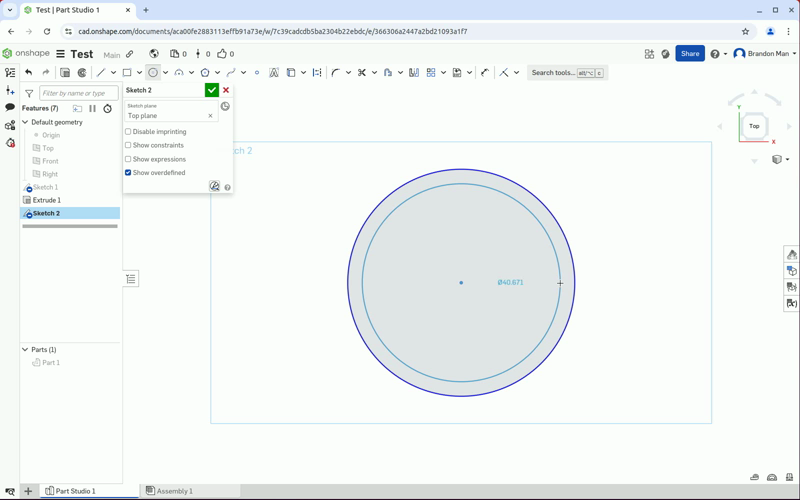
click(560, 282)
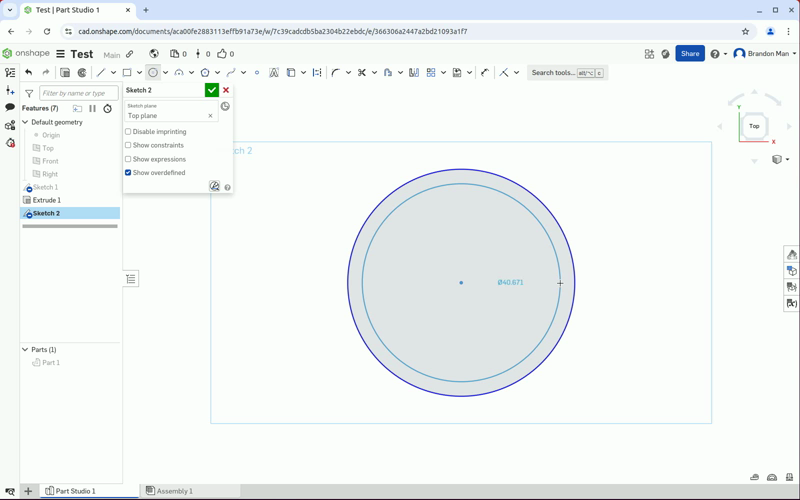
key(esc)
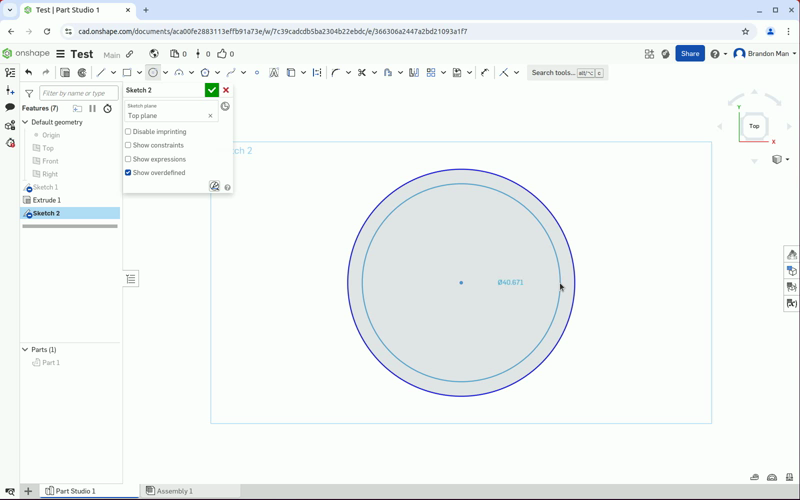
mouse_move(390, 204)
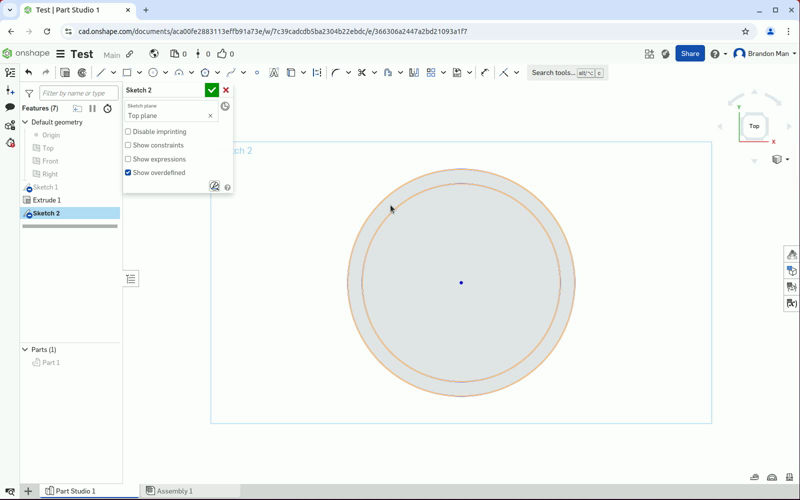
click(390, 204)
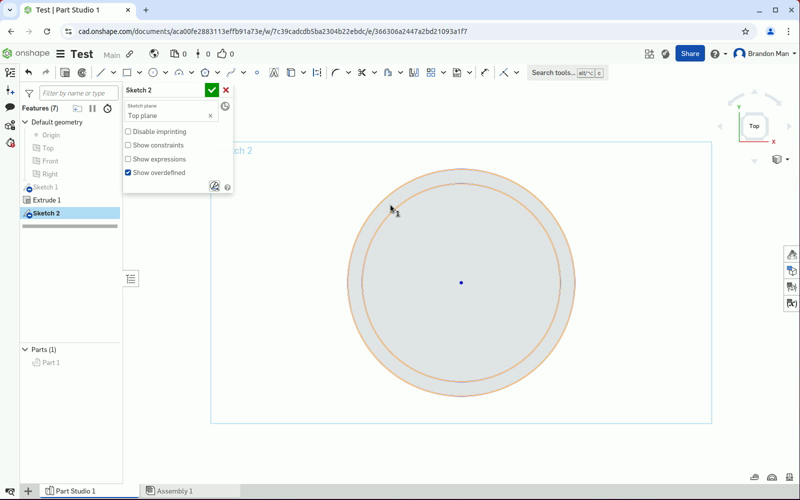
mouse_move(73, 352)
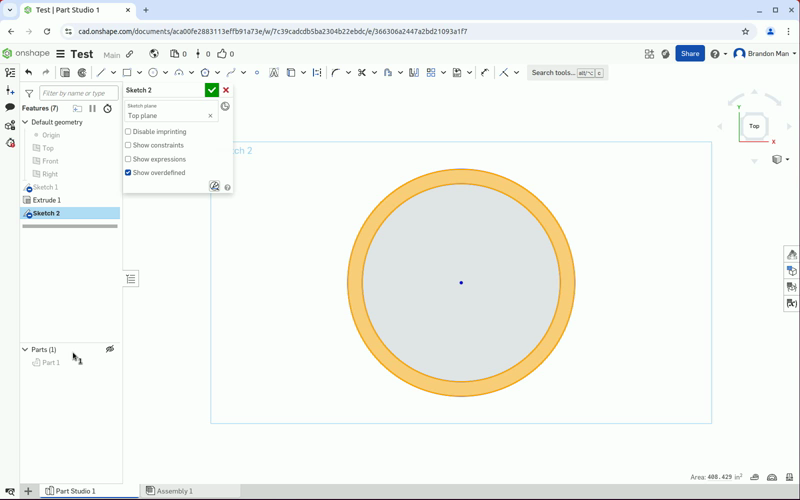
key(shift+y)
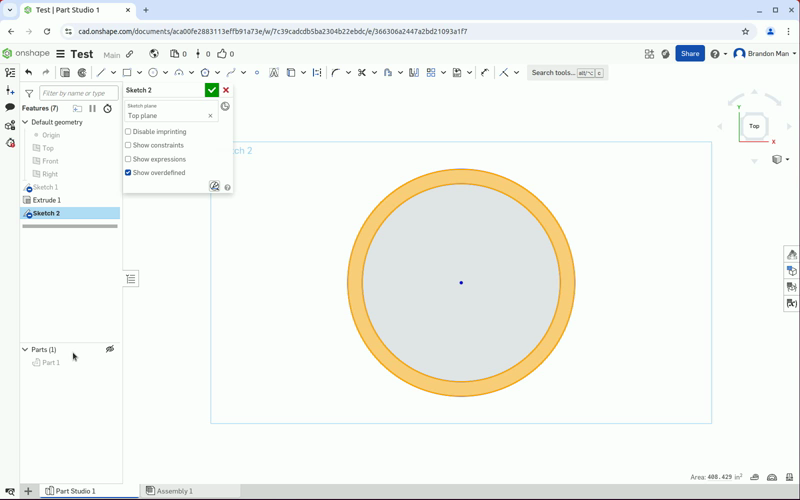
key(shift+e)
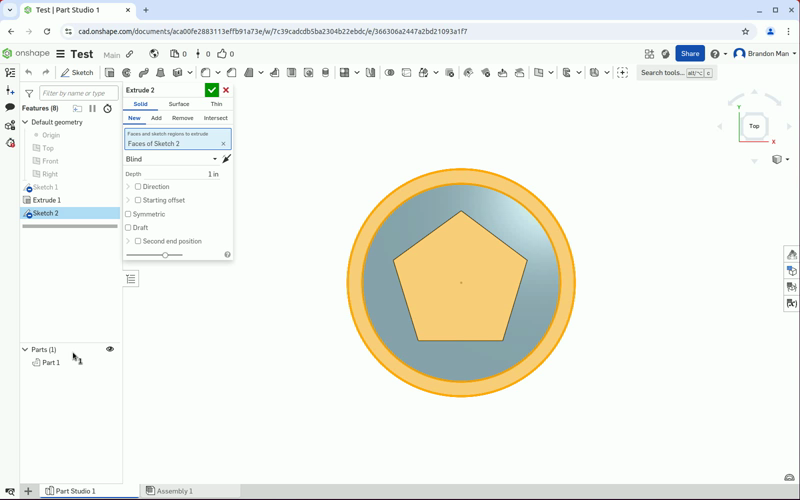
mouse_move(143, 106)
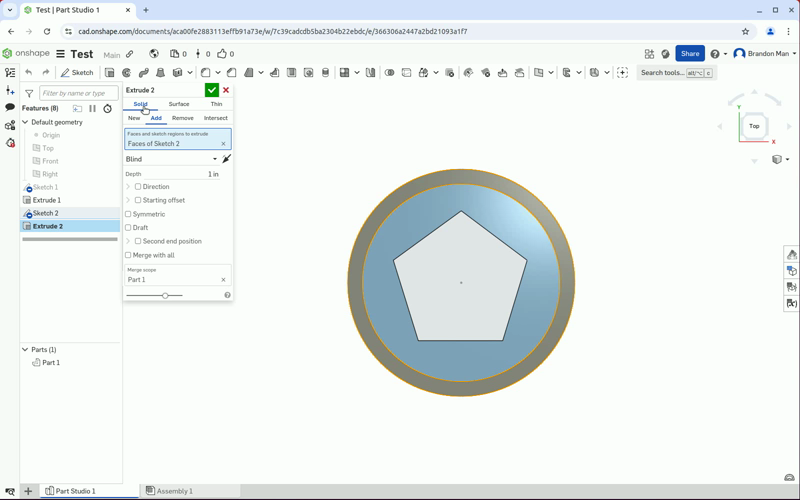
click(143, 106)
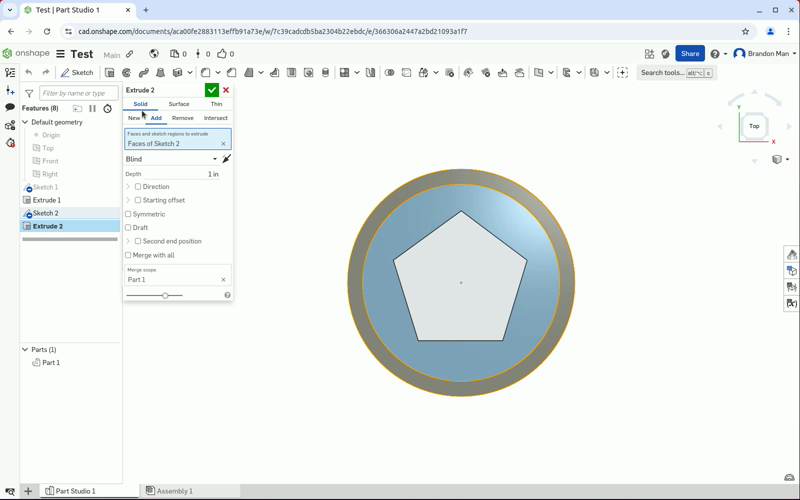
mouse_move(137, 120)
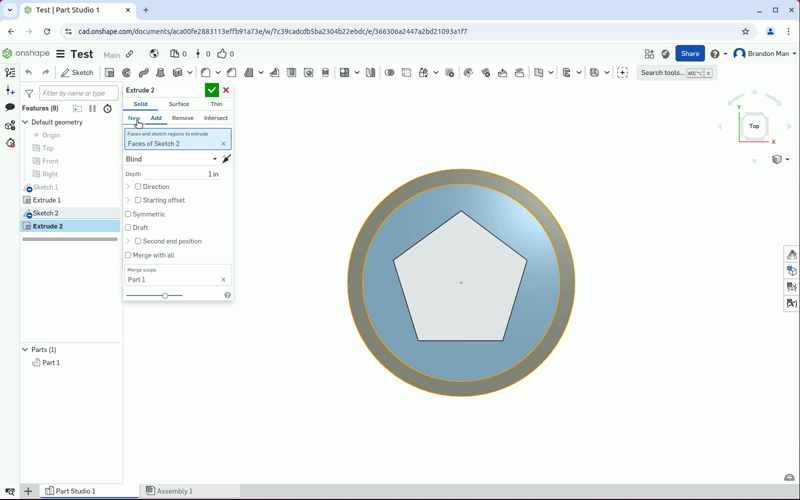
click(137, 120)
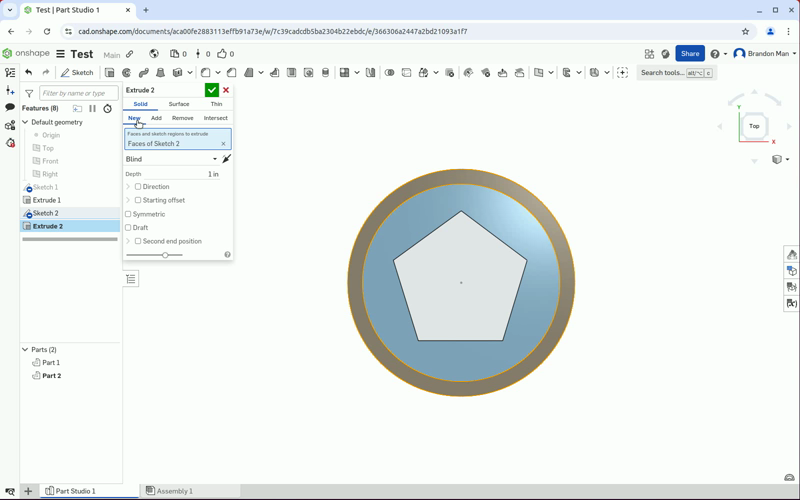
key(tab, 4)
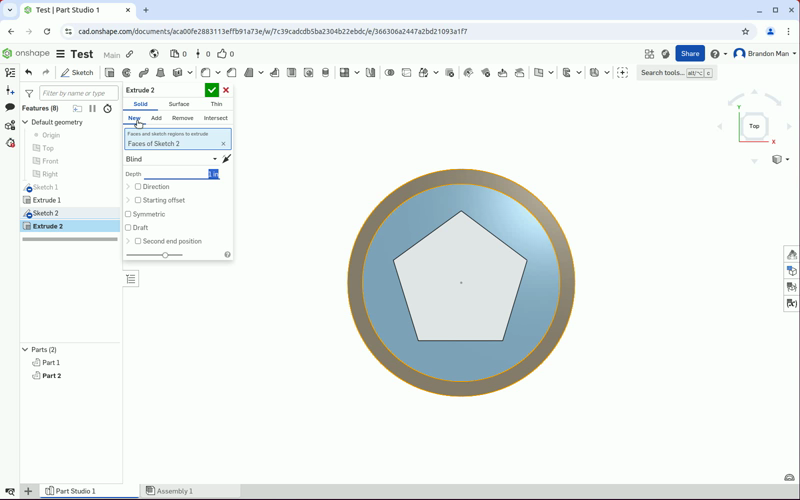
text(2.889)
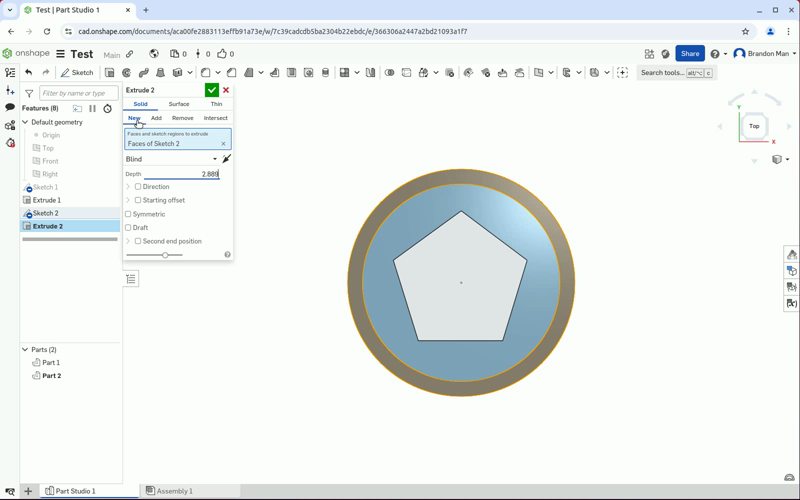
key(enter)
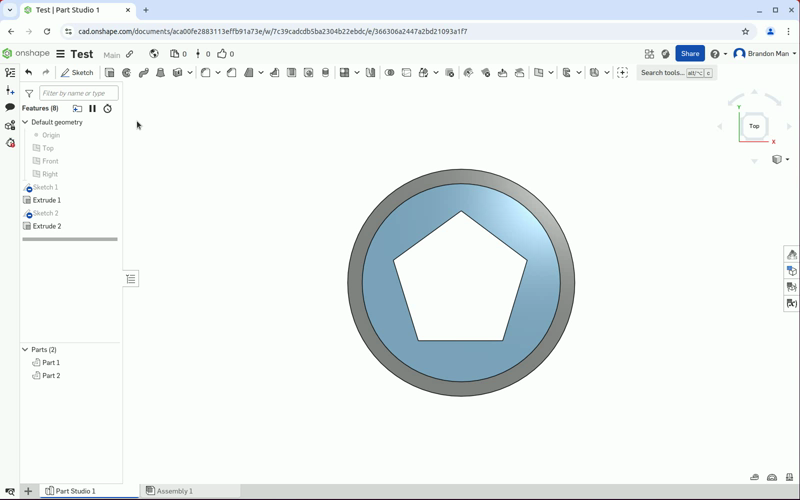
key(shift+h)
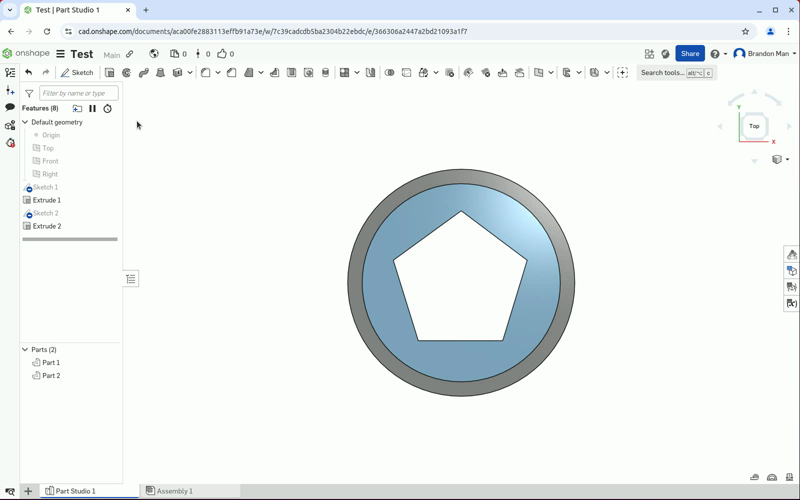
key(shift+h)
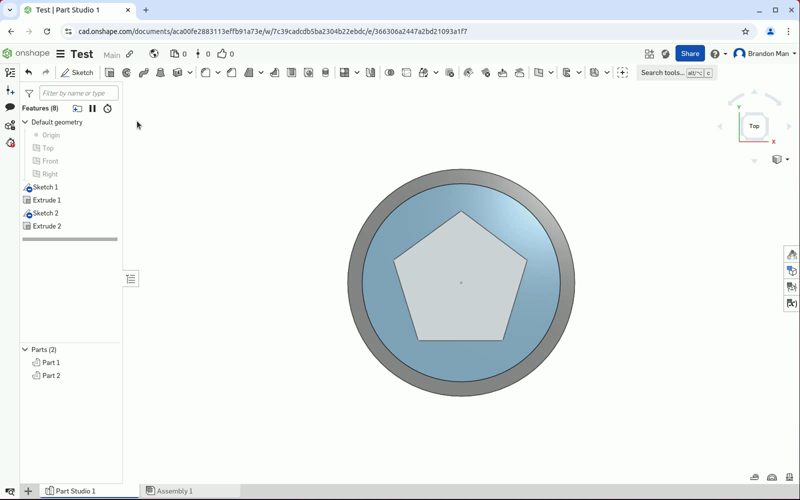
key(shift+7)
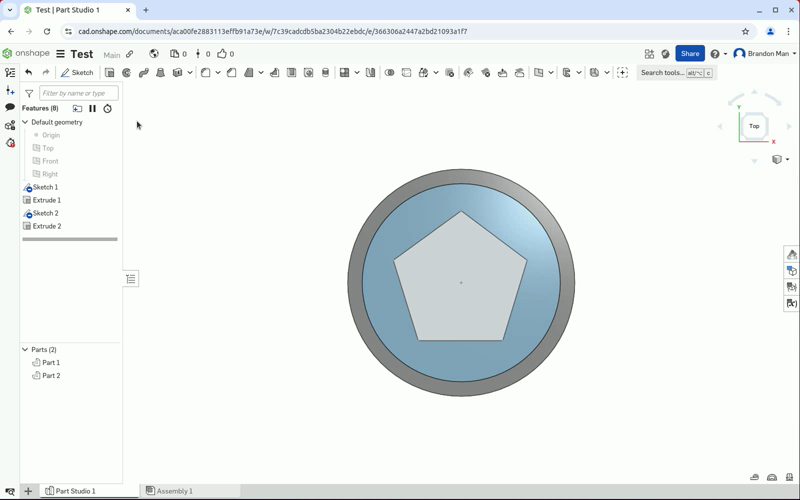
key(up, 3)
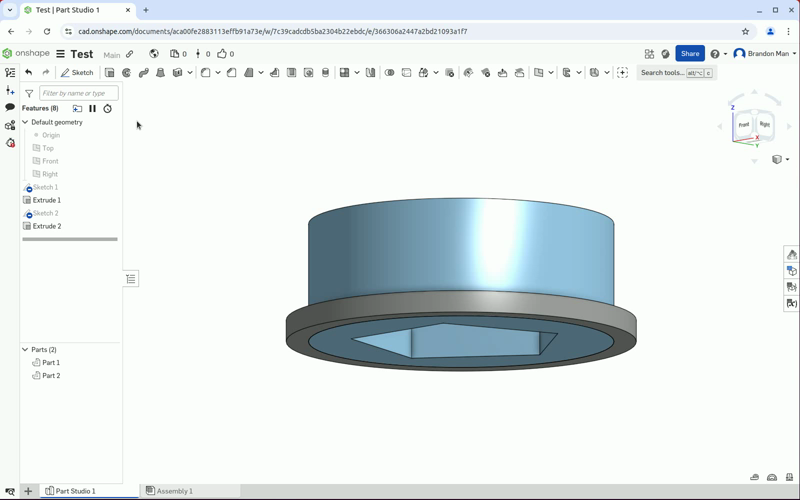
key(left, 3)
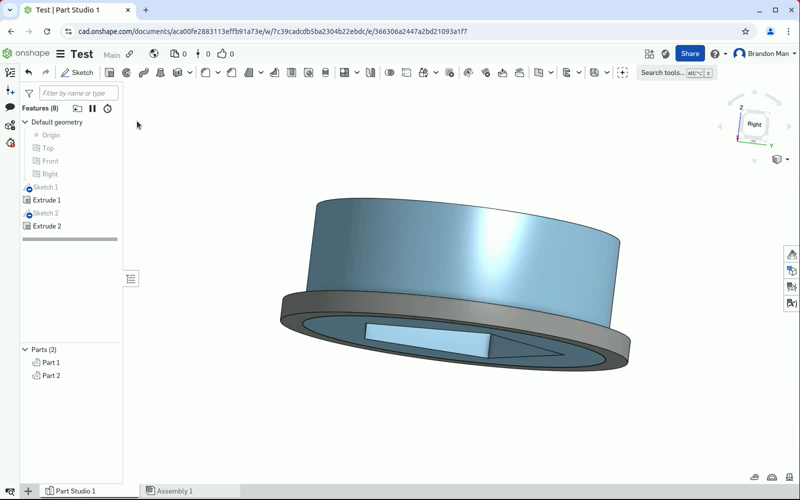
key(right, 3)
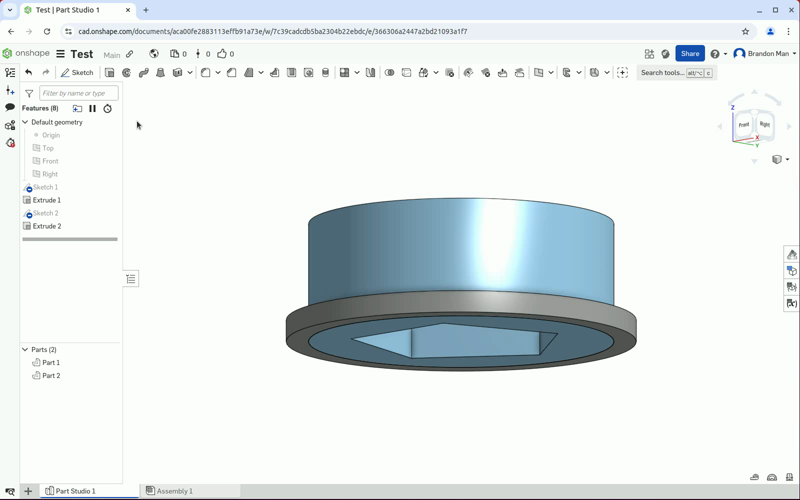
key(down, 3)
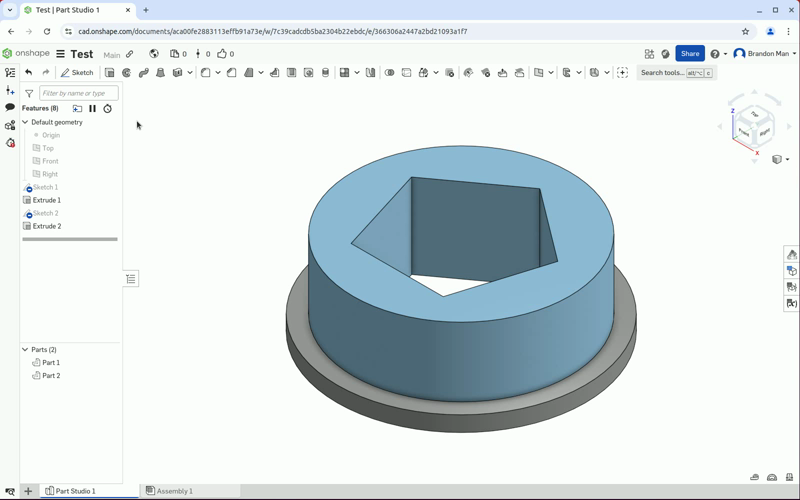
mouse_move(73, 189)
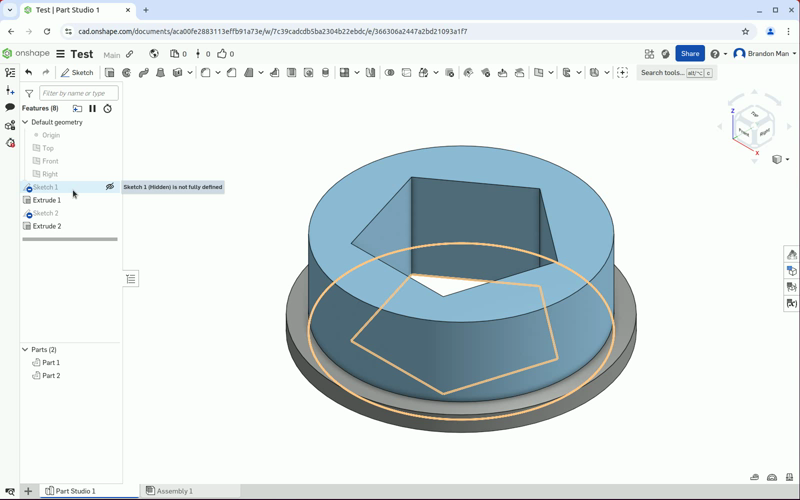
click(73, 189)